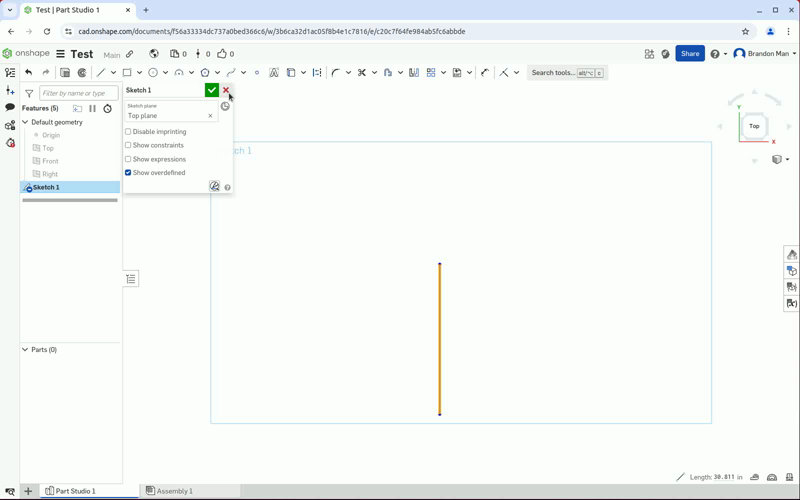
key(shift+h)
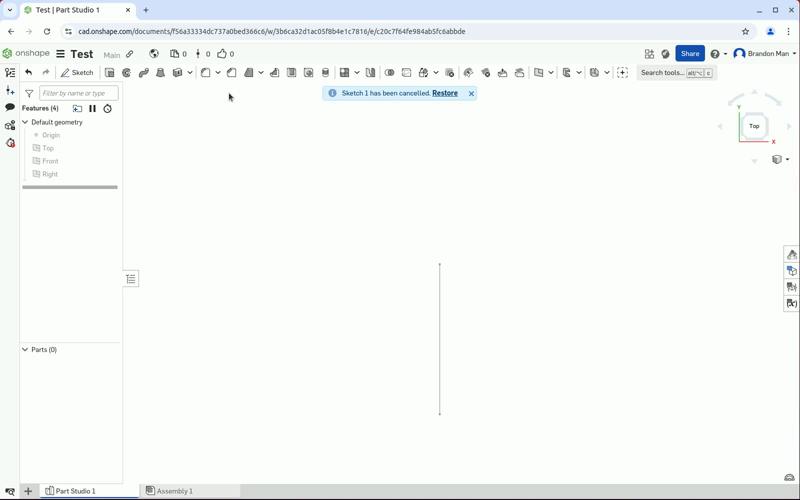
mouse_move(73, 352)
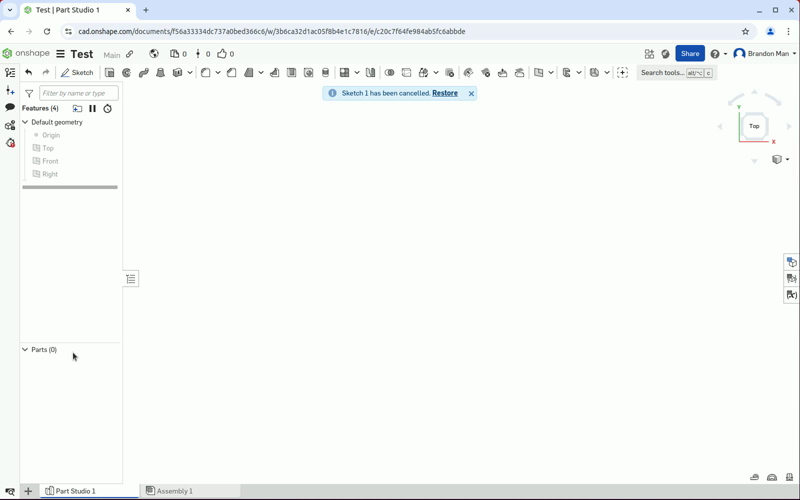
key(y)
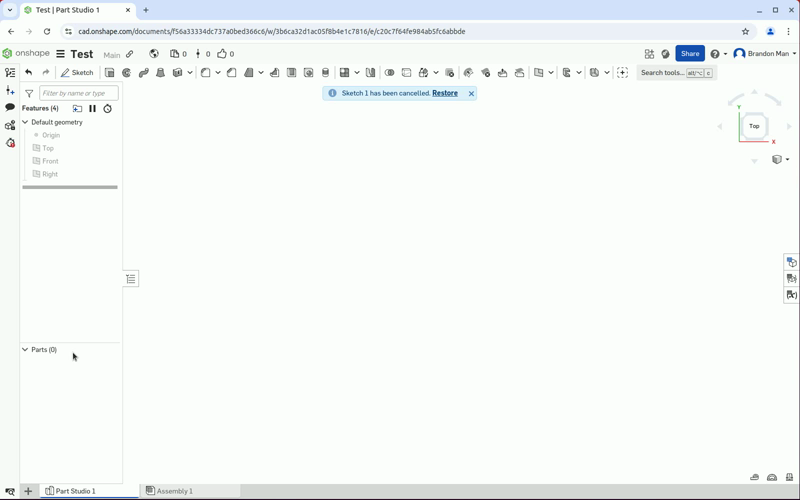
key(shift+p)
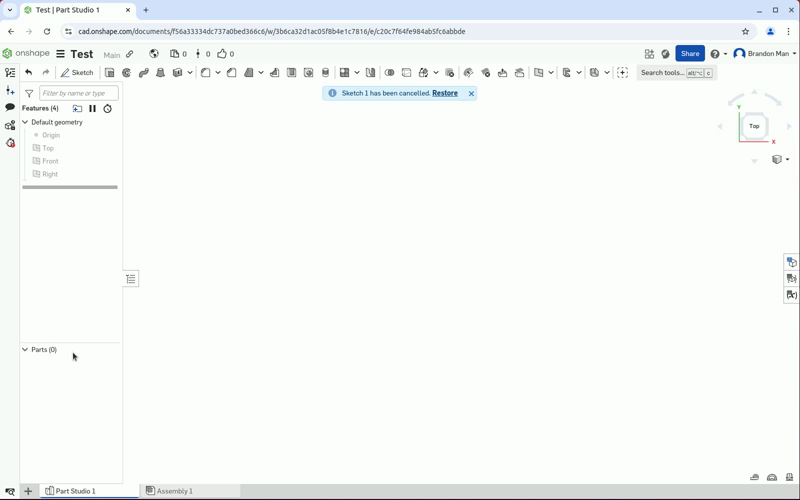
key(space)
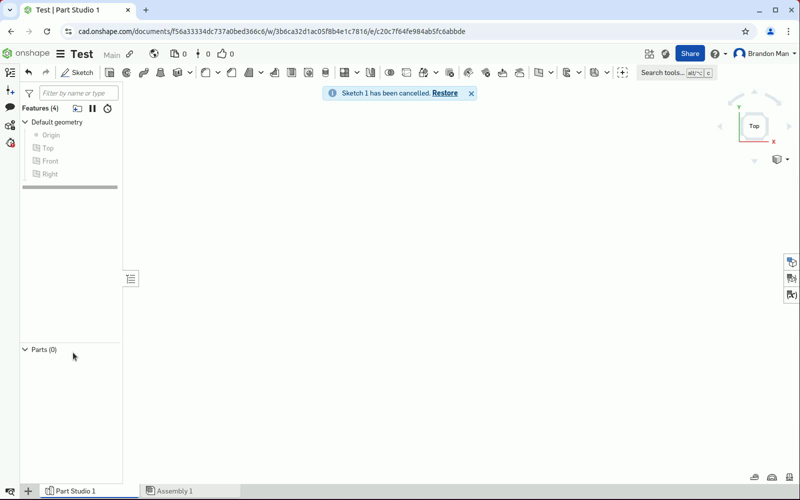
key_down(shift)
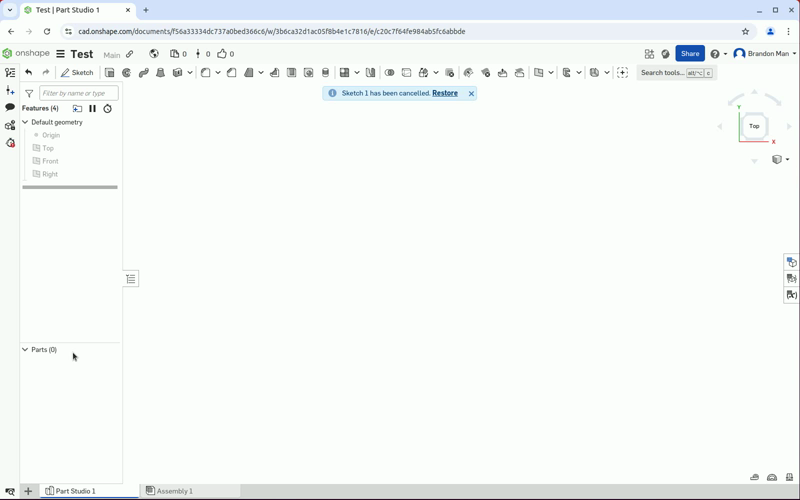
key(up)
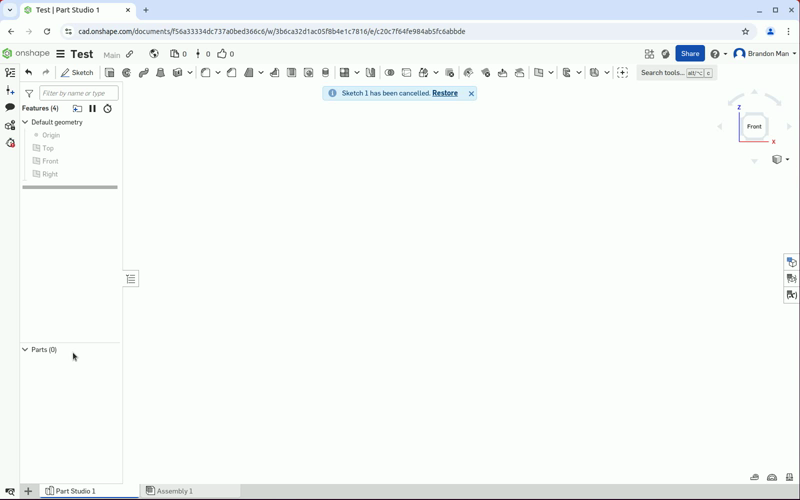
key_up(shift)
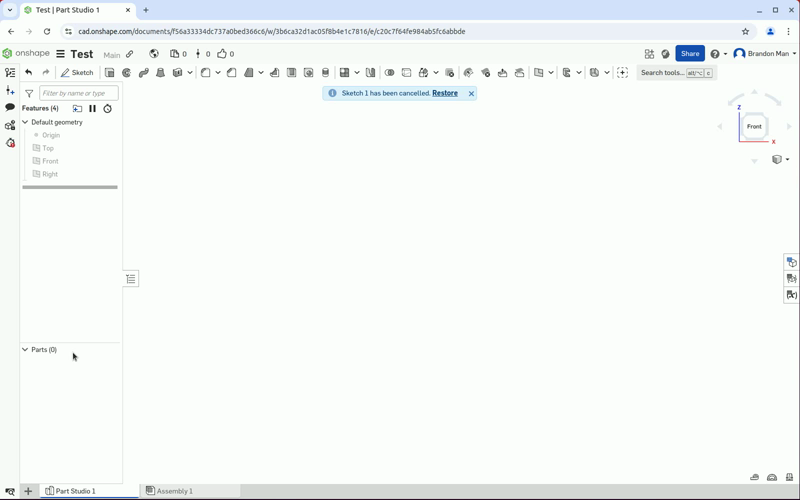
mouse_move(73, 352)
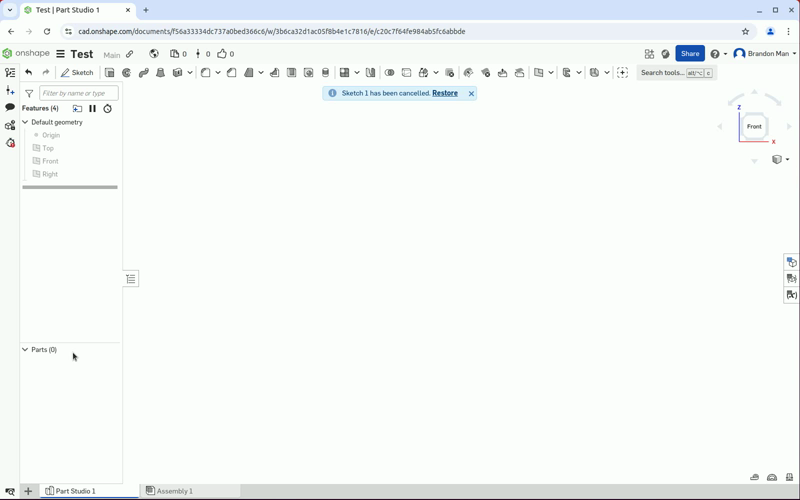
key(shift+y)
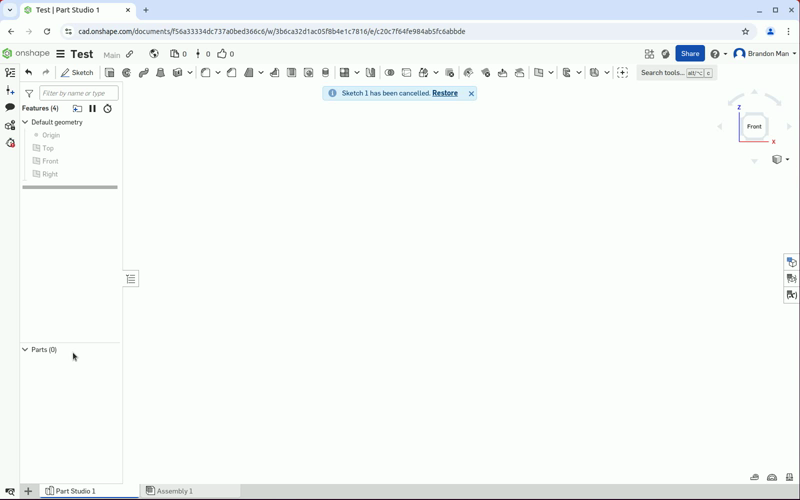
key(shift+s)
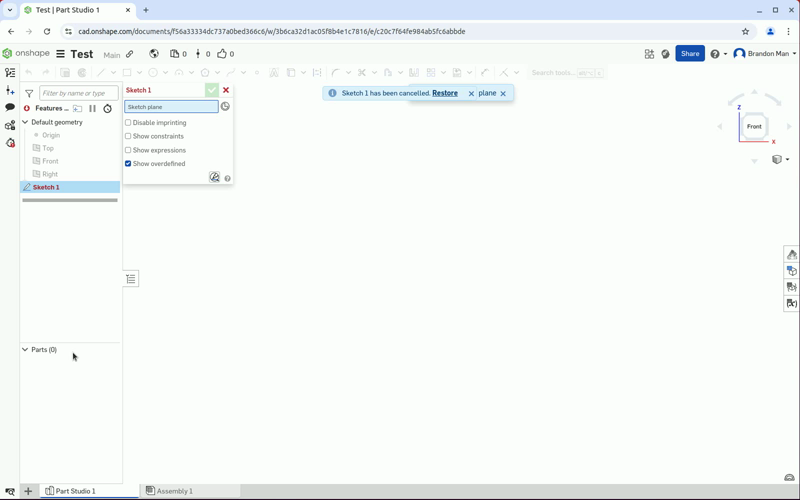
mouse_move(73, 163)
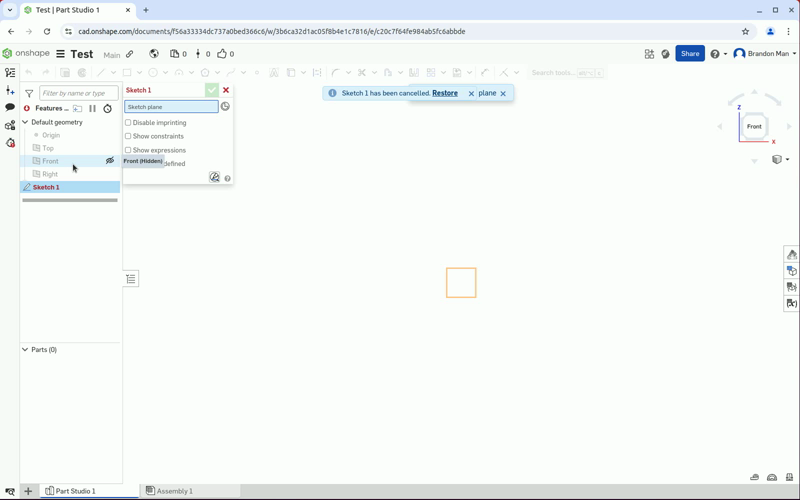
click(73, 163)
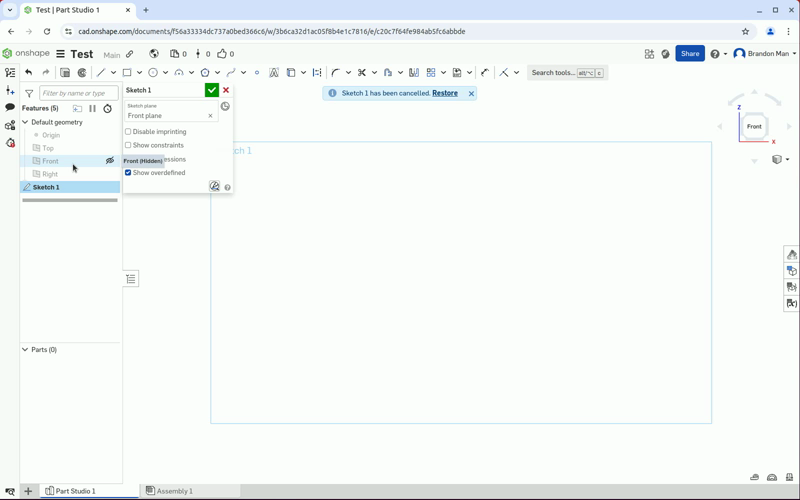
mouse_move(73, 352)
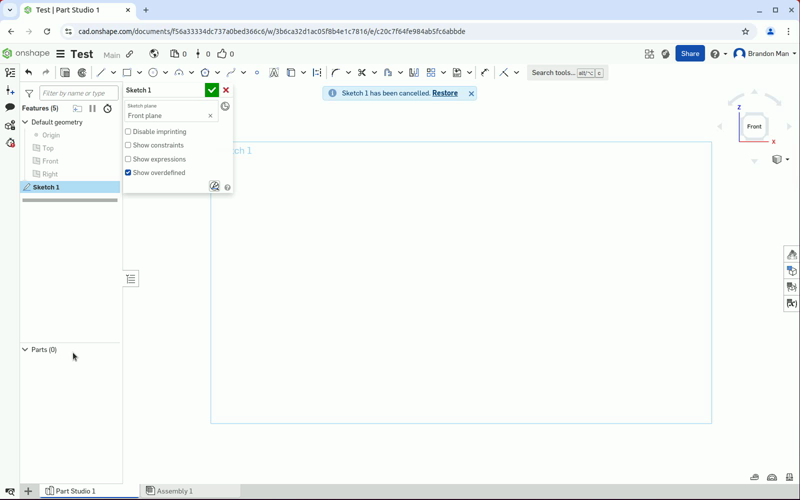
key(y)
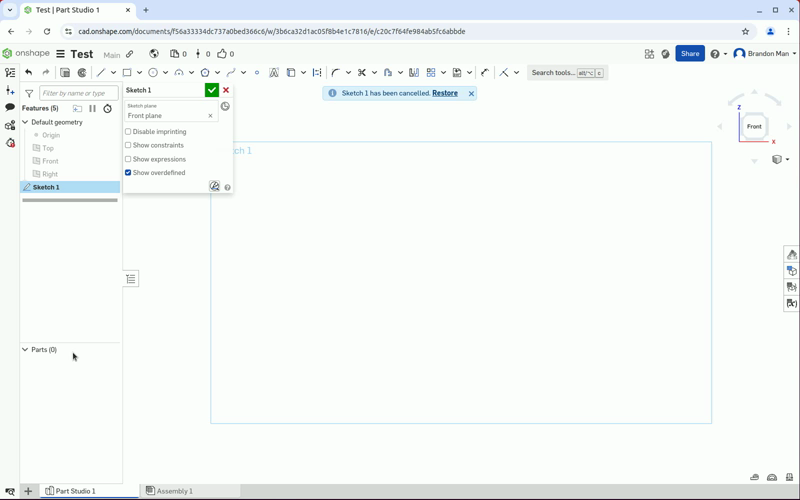
key(l)
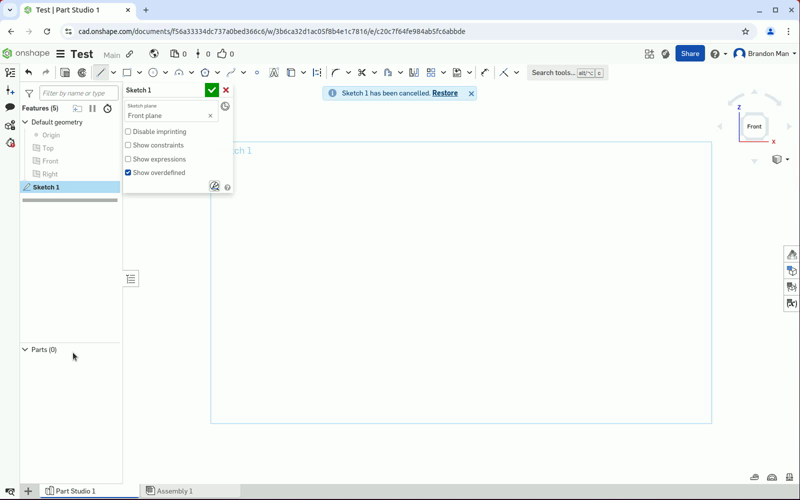
key_down(shift)
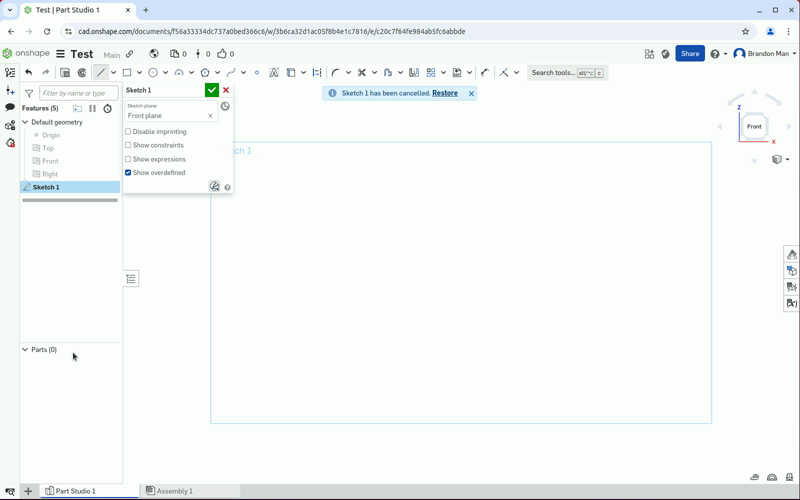
mouse_move(368, 297)
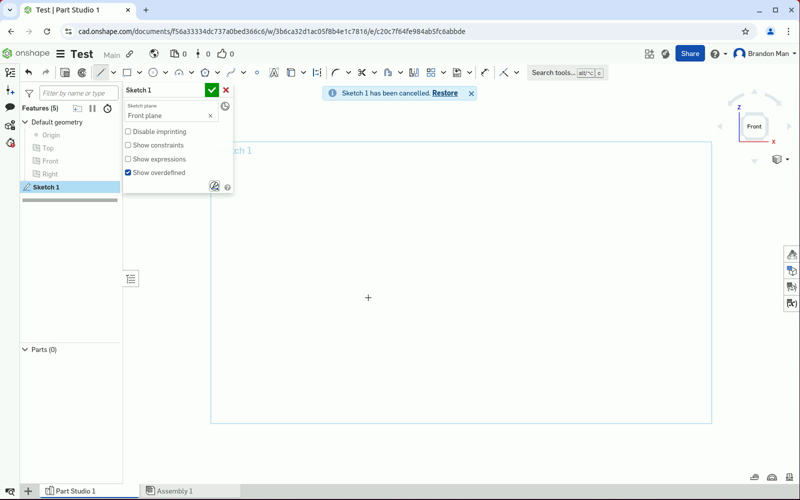
click(368, 297)
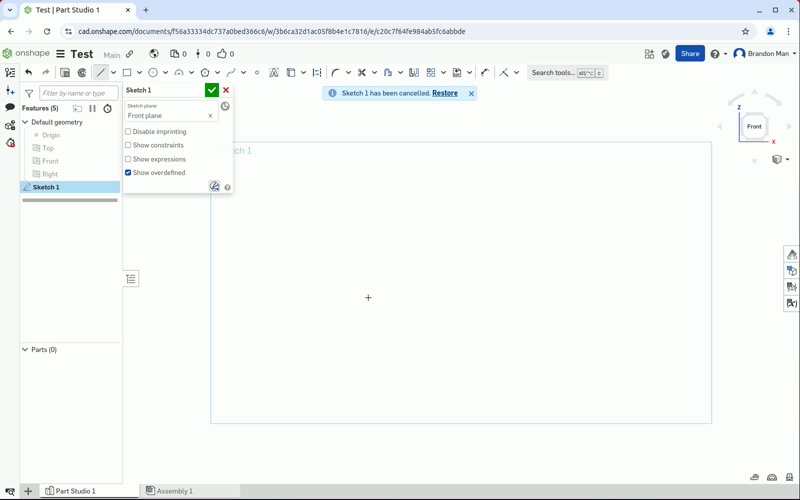
key_up(shift)
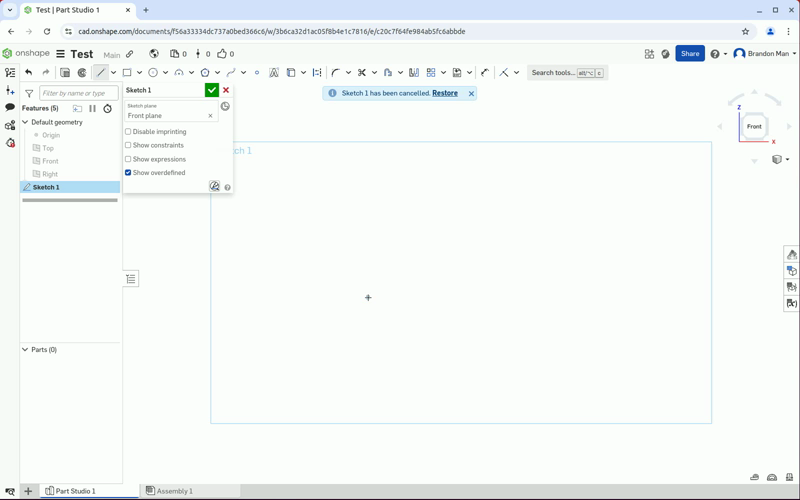
key_down(shift)
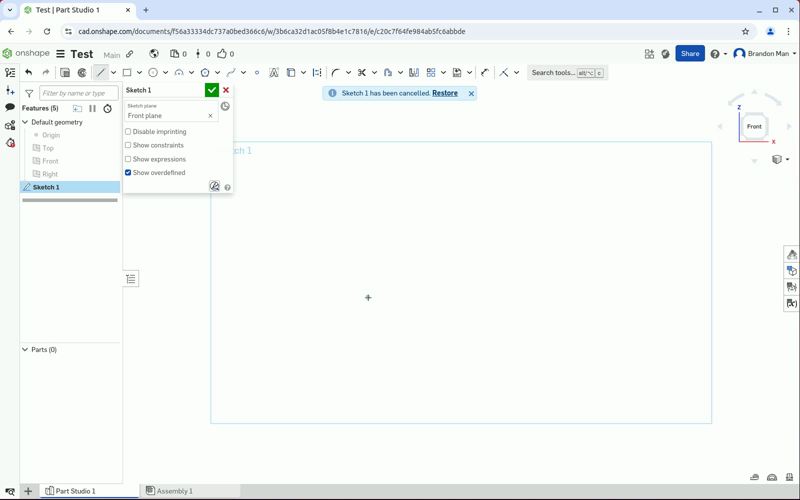
mouse_move(480, 297)
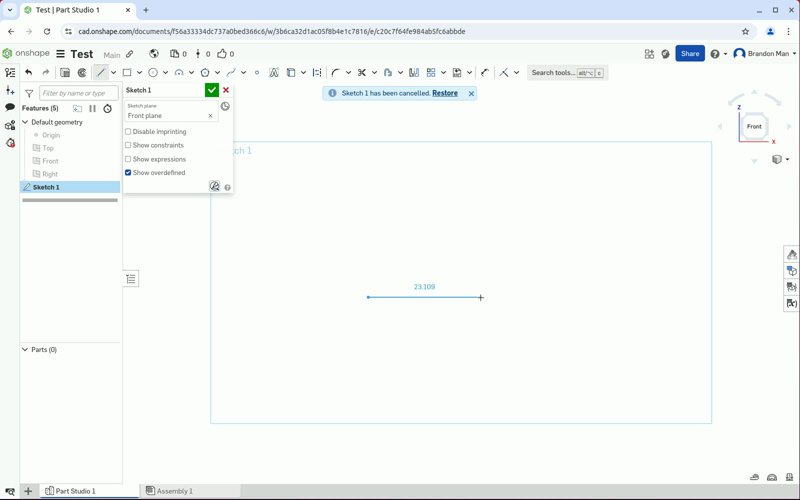
click(480, 297)
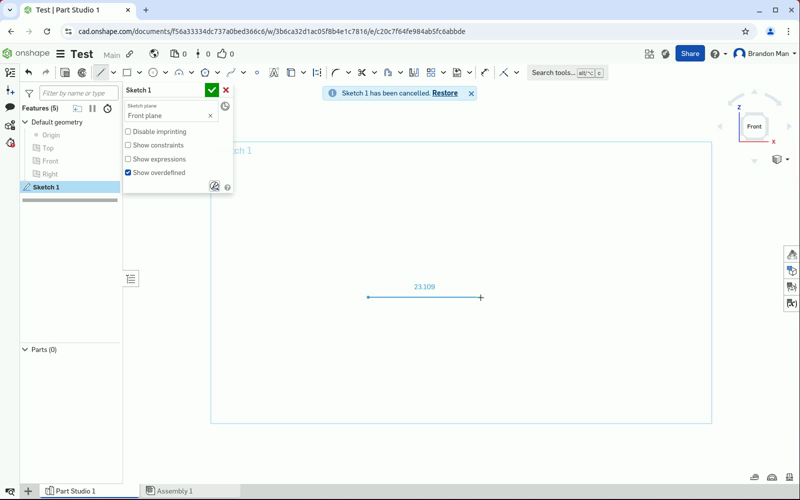
key_up(shift)
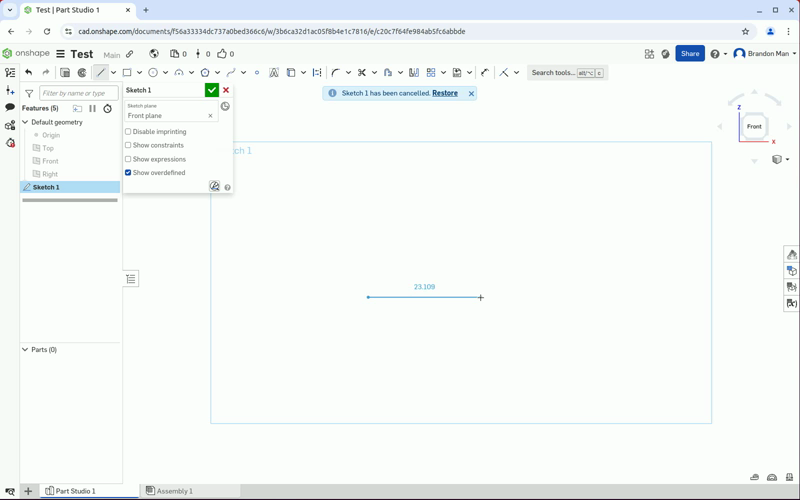
key_down(shift)
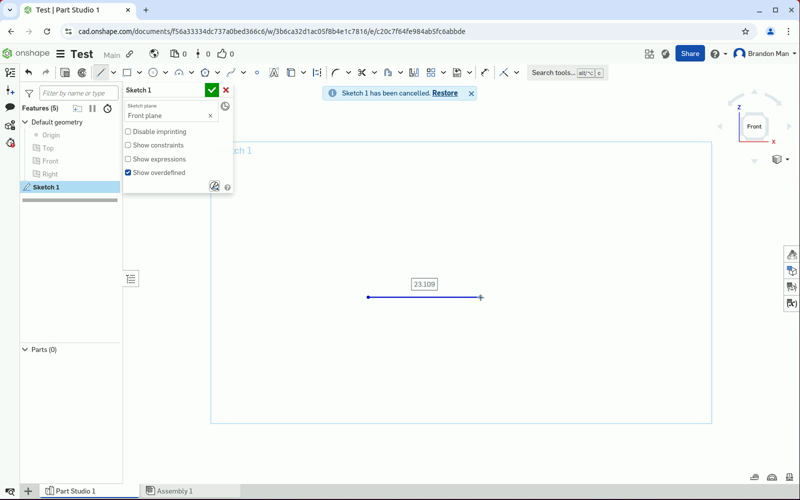
mouse_move(480, 184)
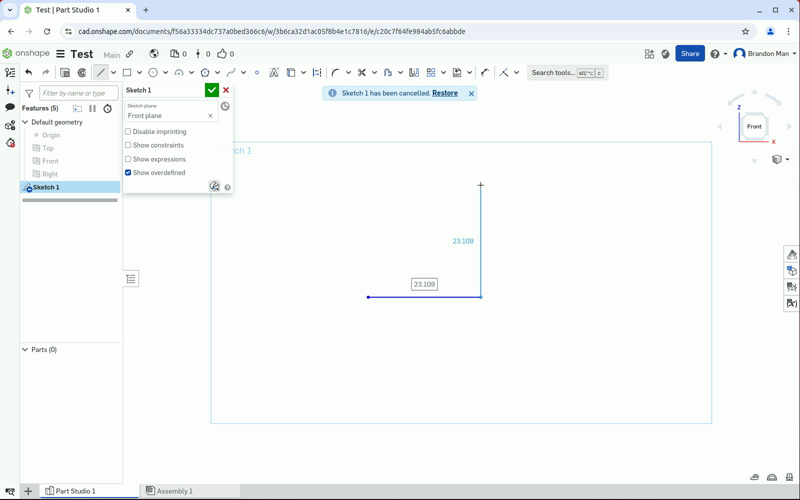
click(480, 184)
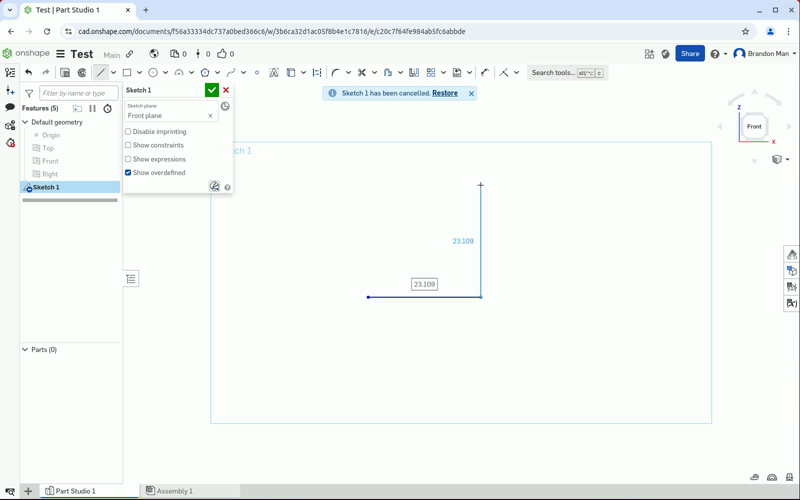
key_up(shift)
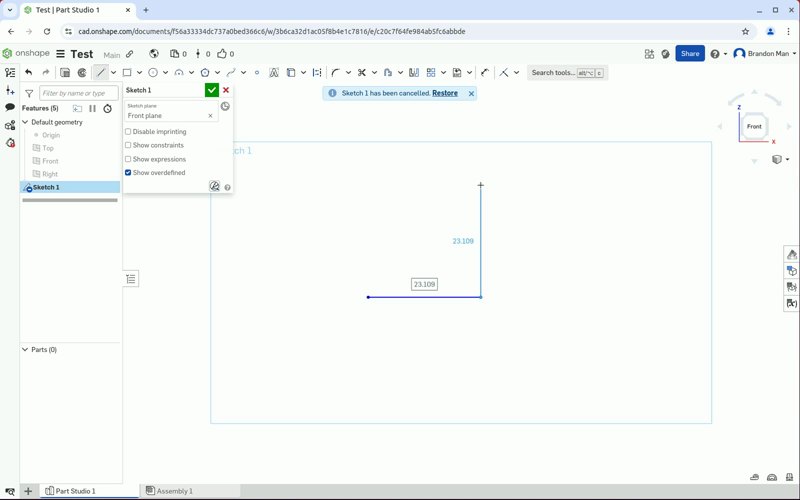
key_down(shift)
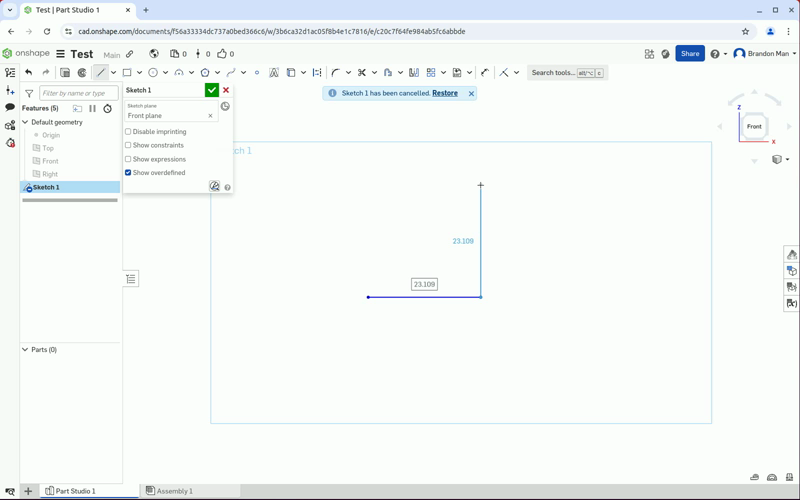
mouse_move(368, 184)
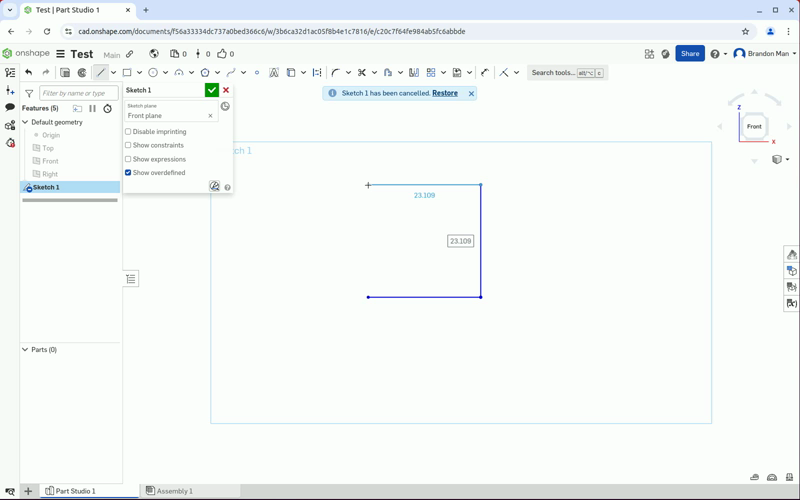
click(368, 184)
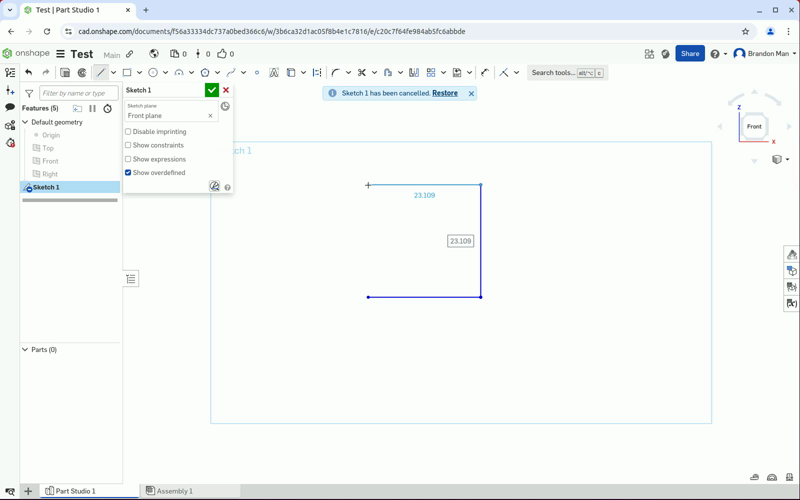
key_up(shift)
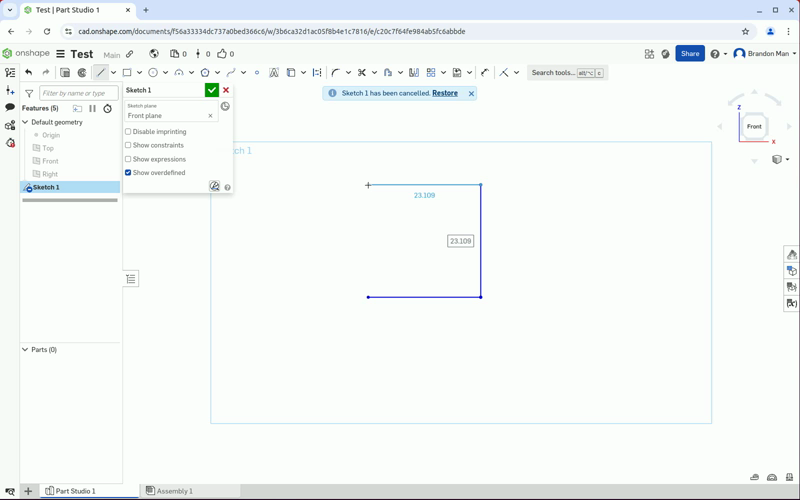
key_down(shift)
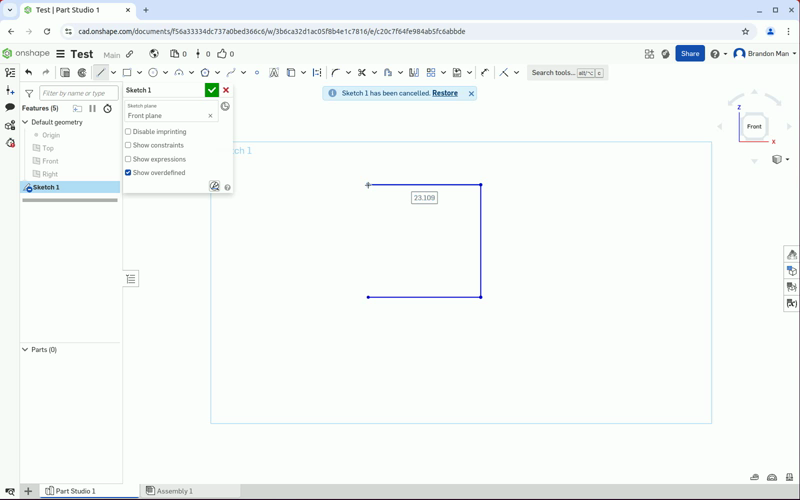
mouse_move(368, 297)
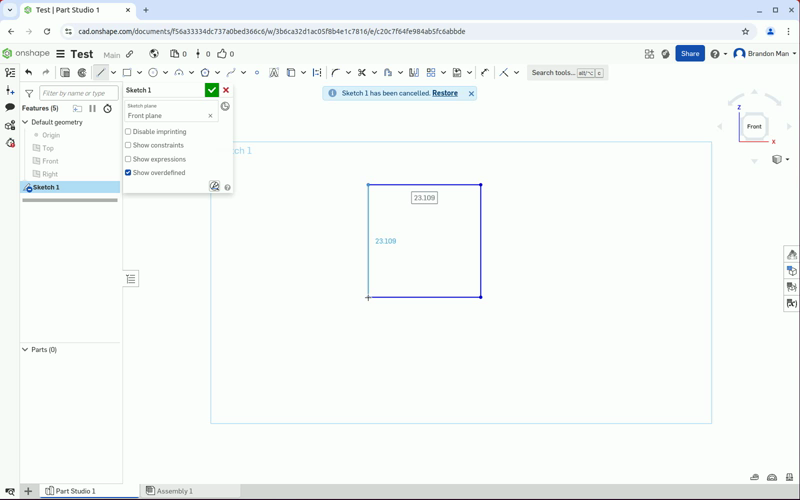
key_up(shift)
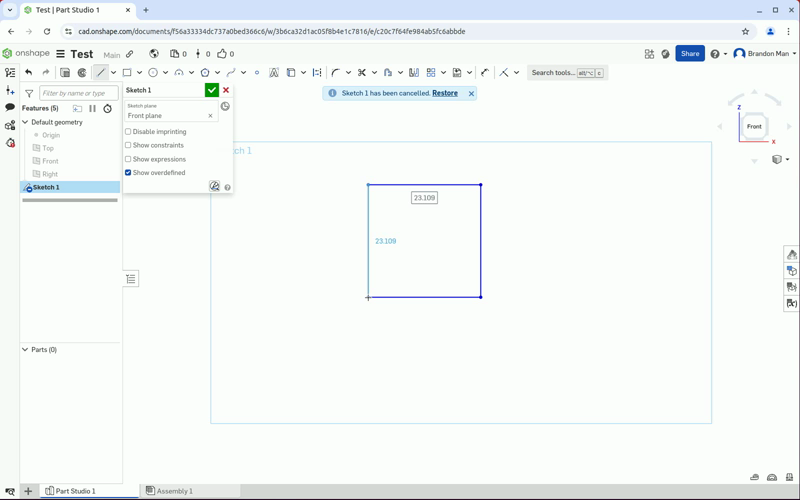
click(368, 297)
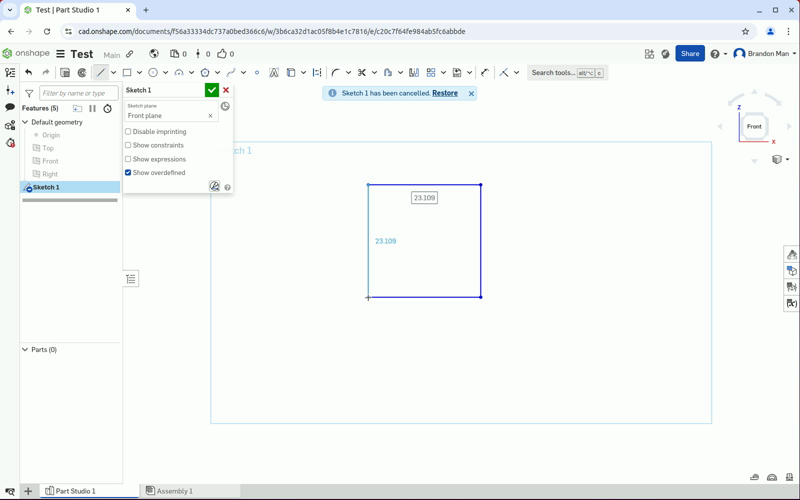
key(esc)
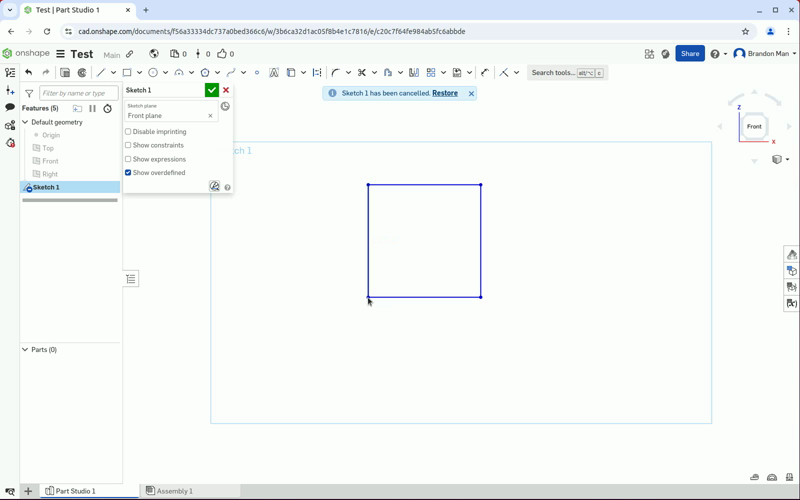
mouse_move(424, 286)
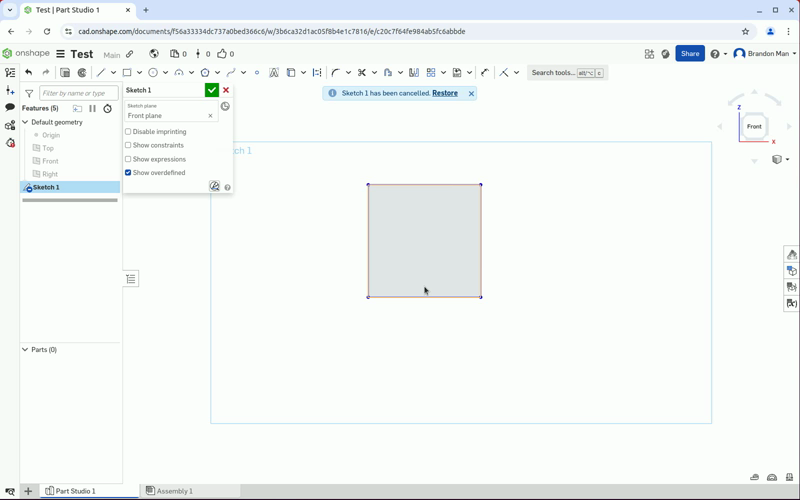
click(424, 286)
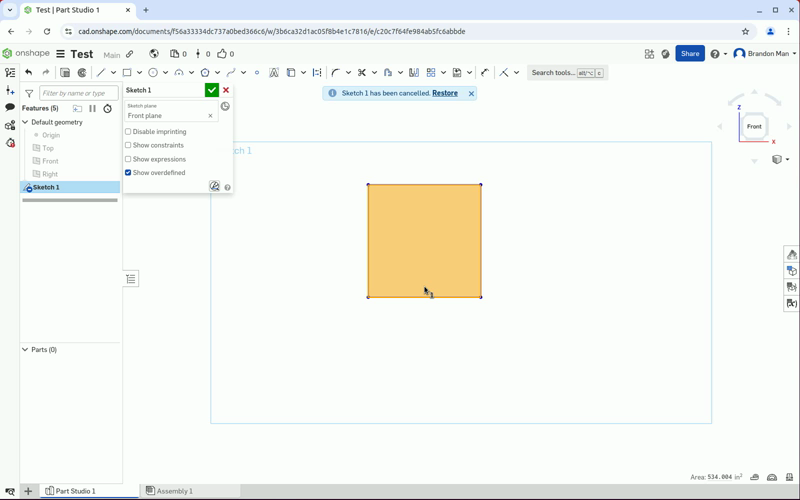
mouse_move(73, 352)
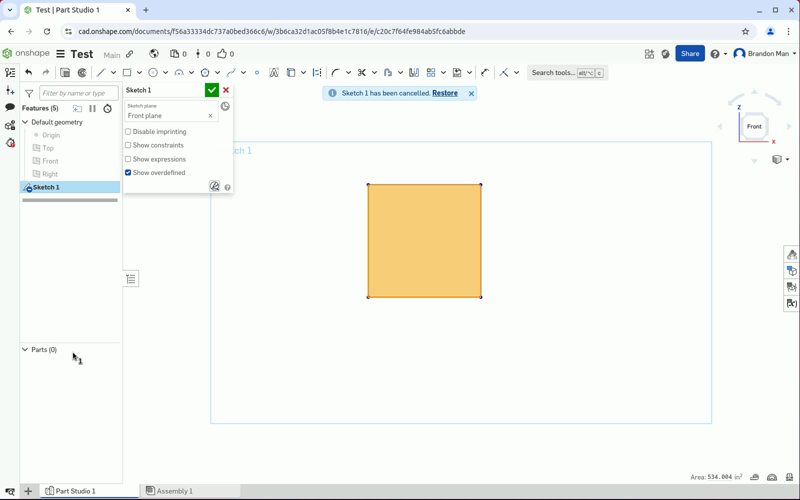
key(shift+y)
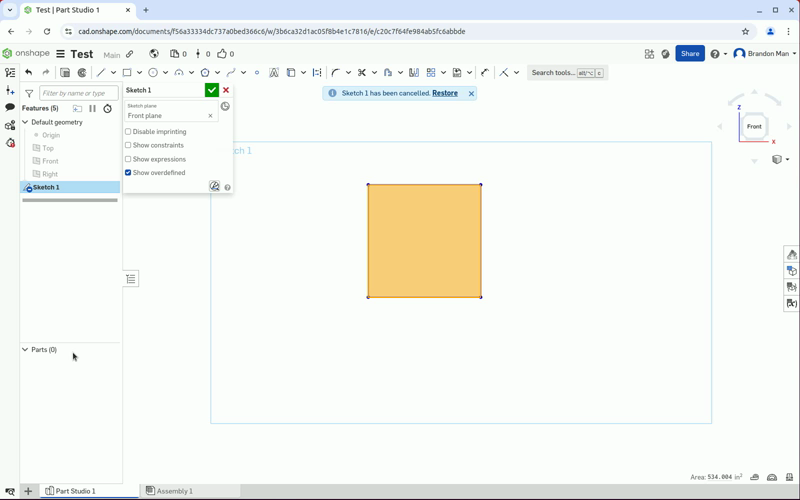
key(shift+e)
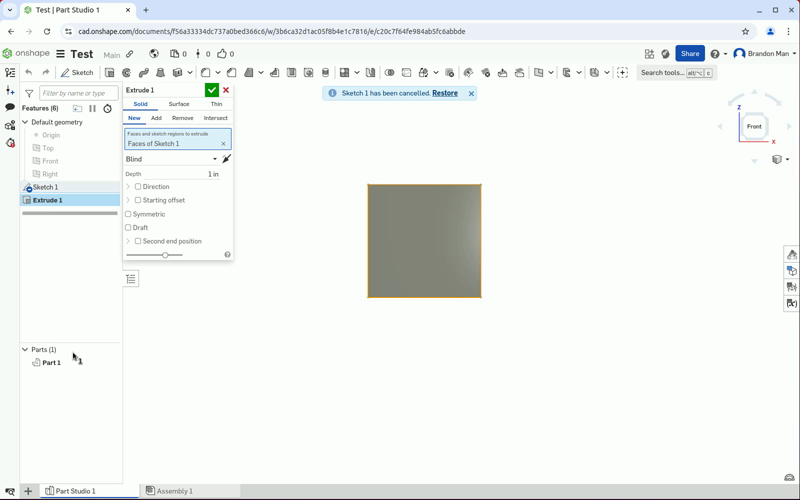
mouse_move(143, 106)
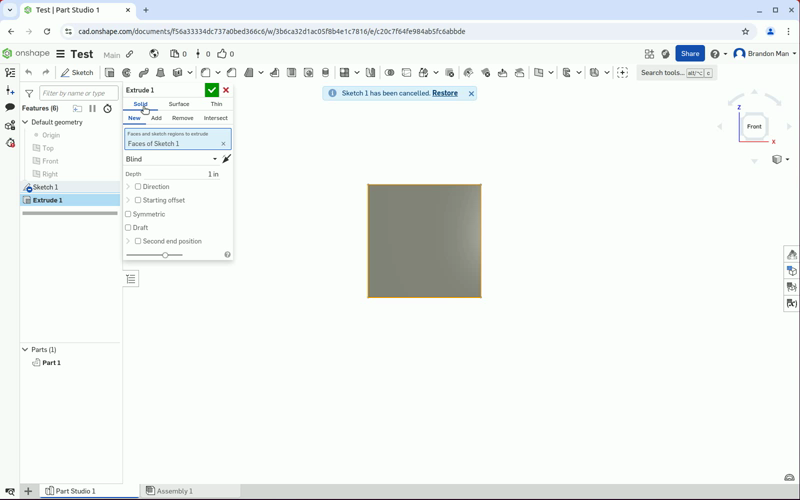
click(143, 106)
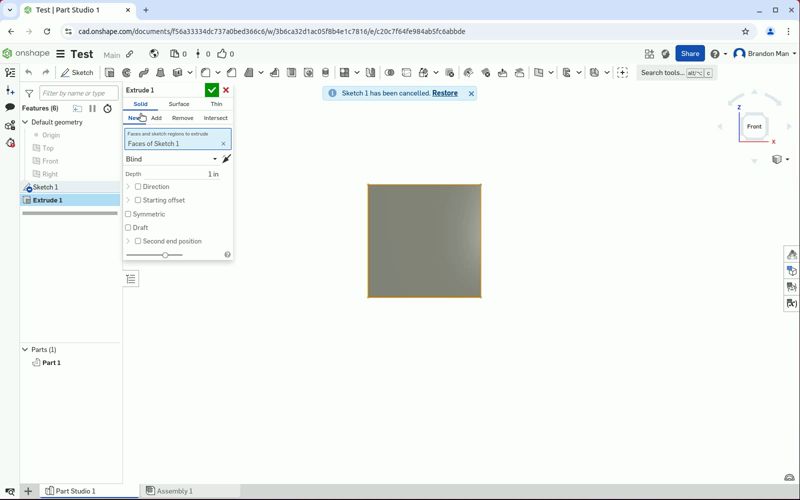
mouse_move(137, 120)
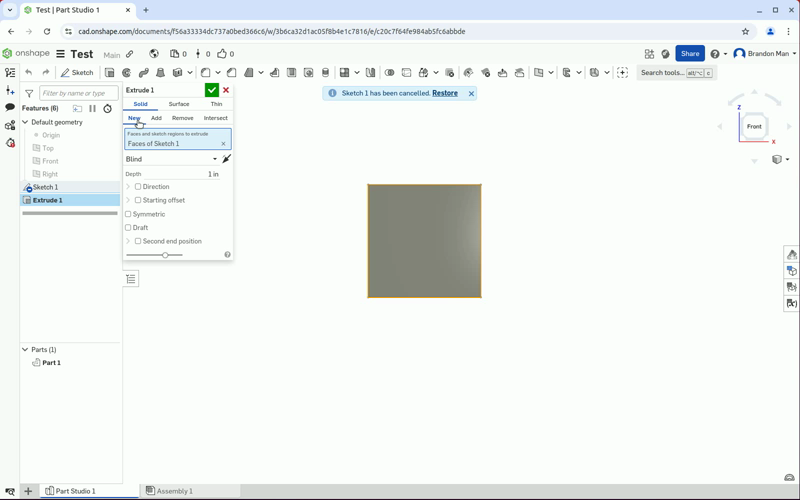
click(137, 120)
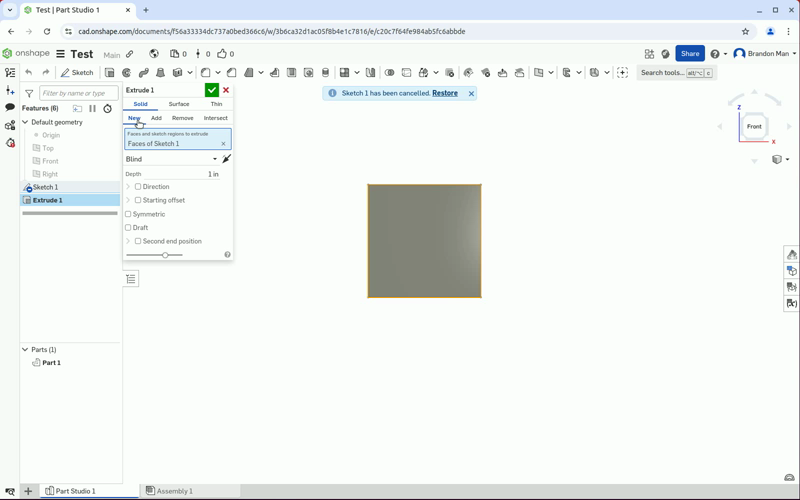
key(tab, 4)
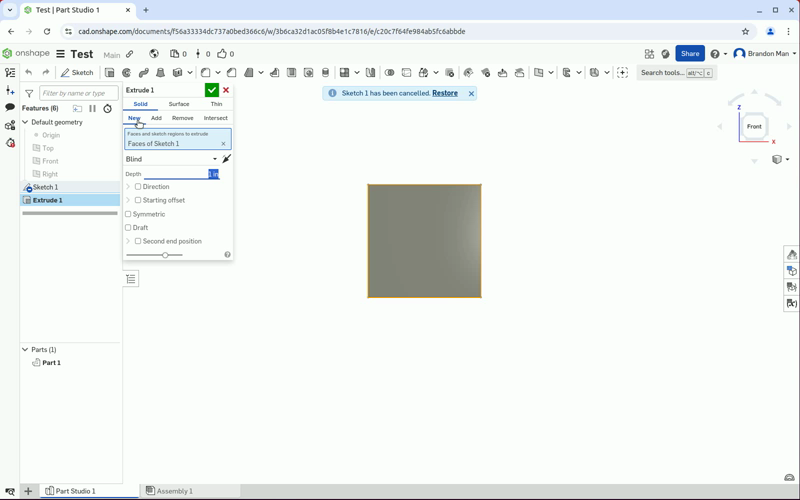
text(5.777)
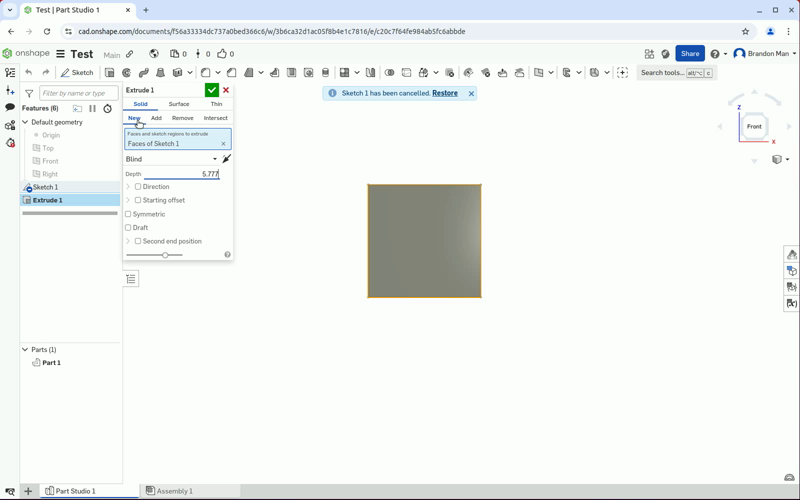
key(enter)
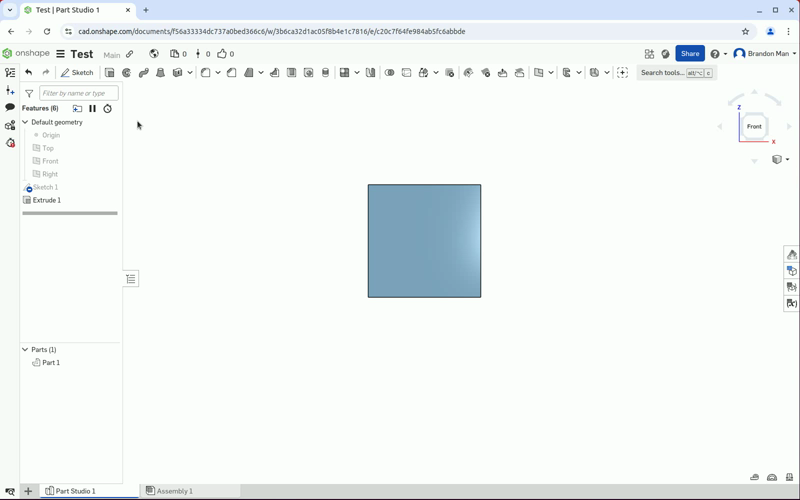
key(shift+h)
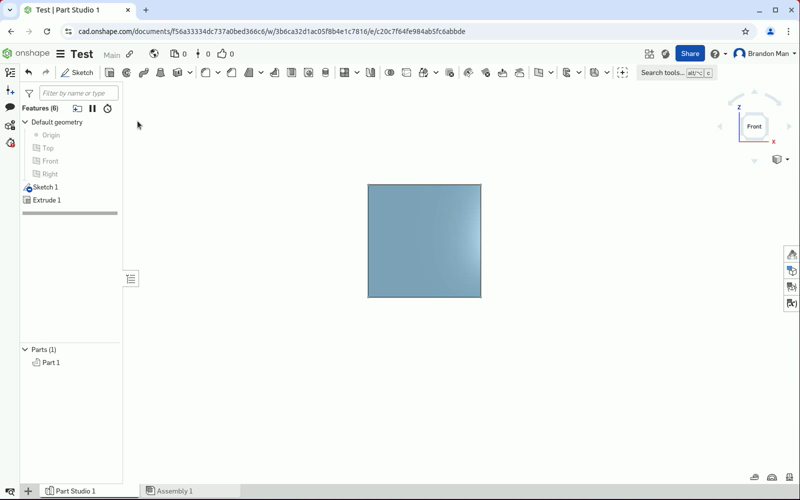
key(shift+h)
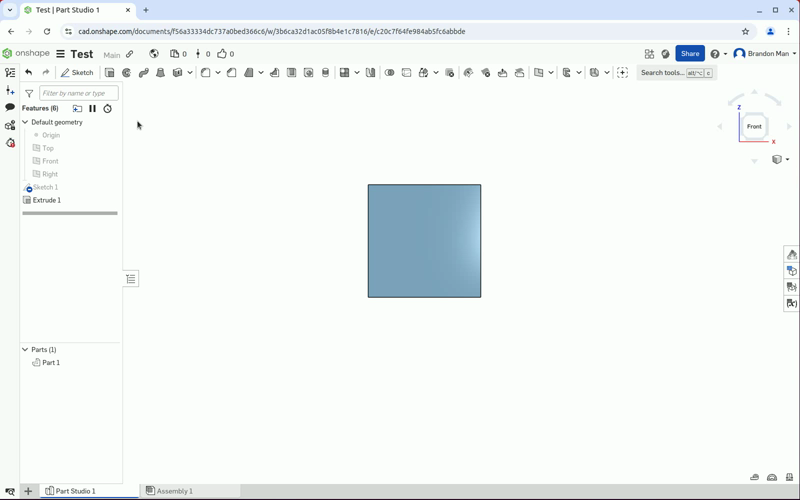
mouse_move(73, 189)
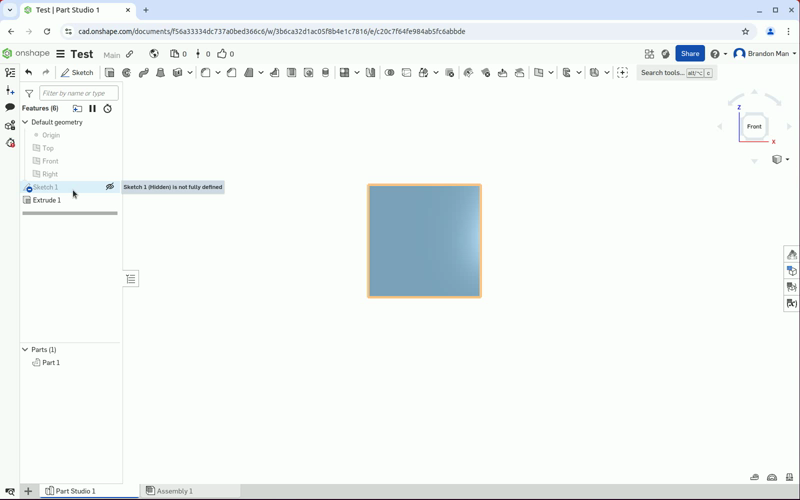
click(73, 189)
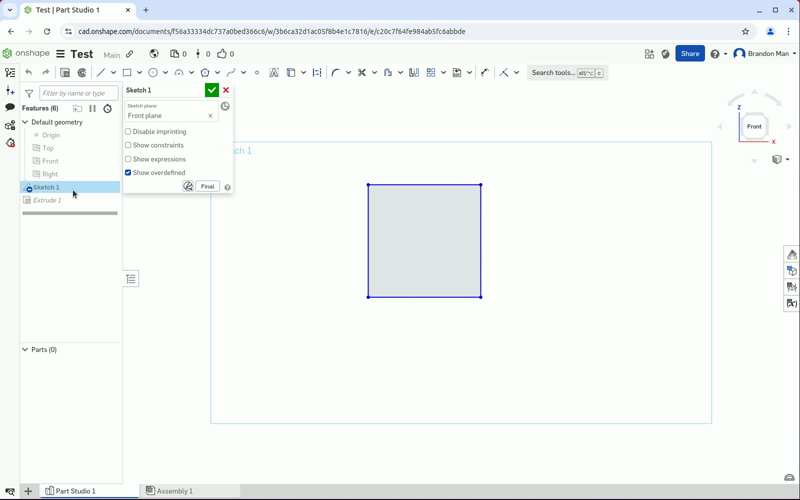
mouse_move(229, 92)
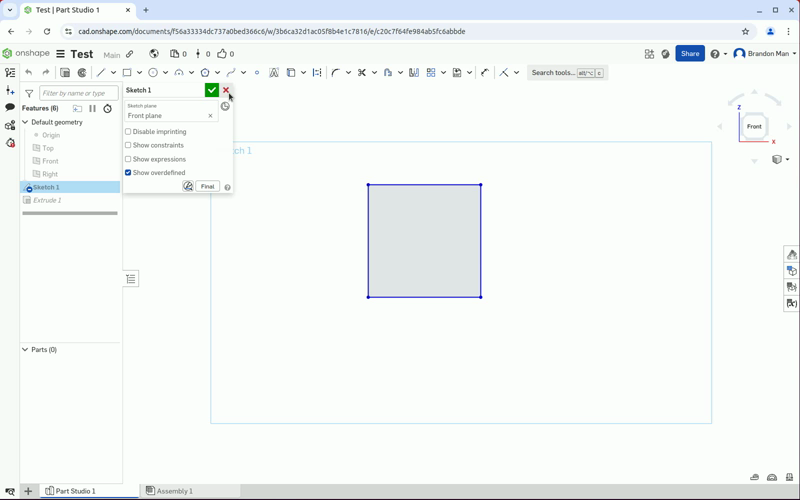
click(229, 92)
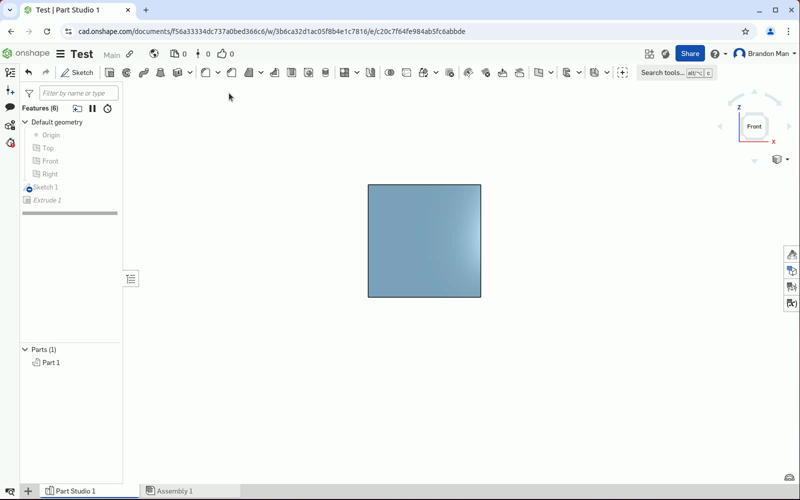
mouse_move(541, 75)
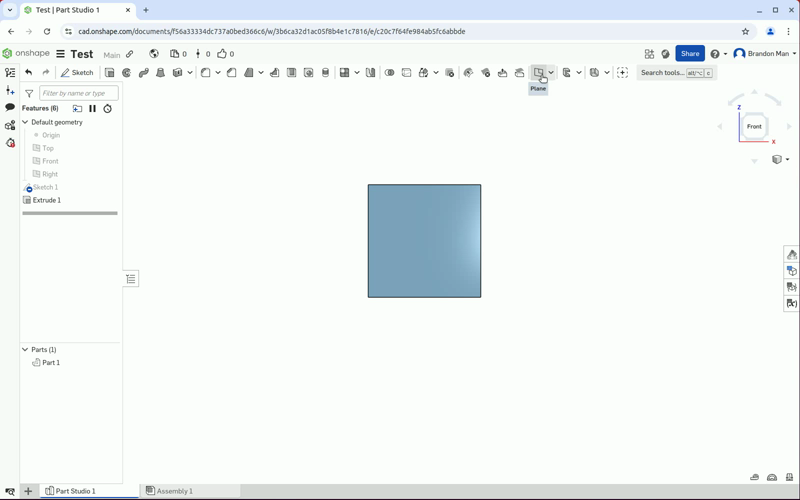
click(541, 75)
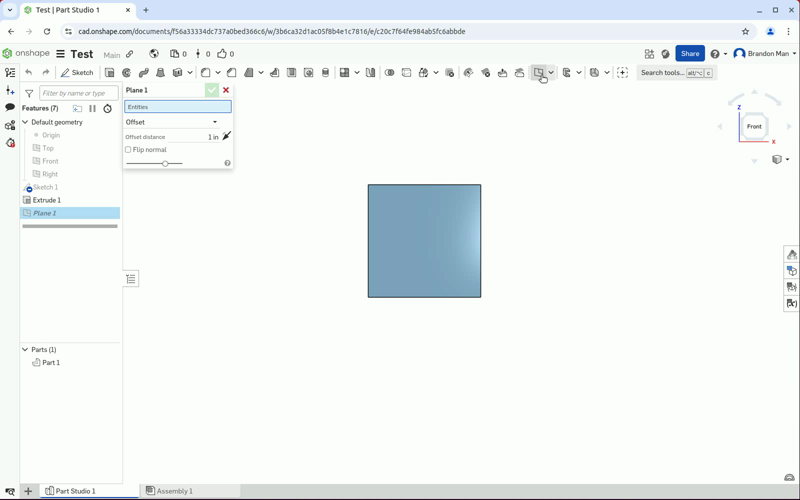
mouse_move(73, 163)
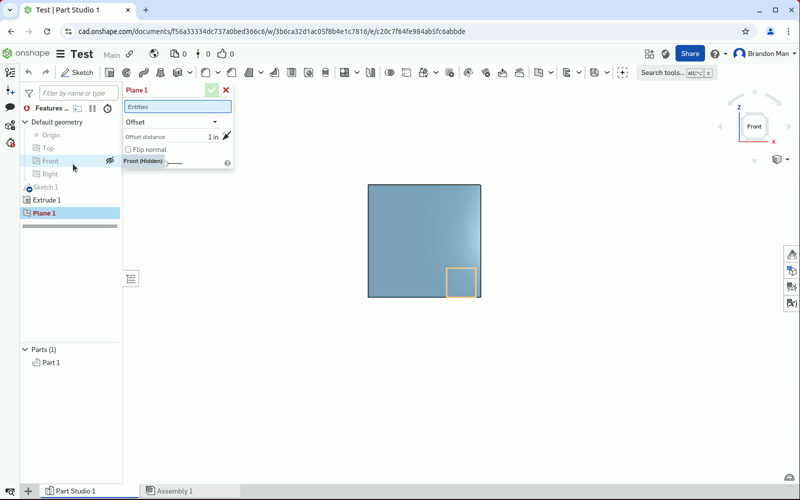
click(73, 163)
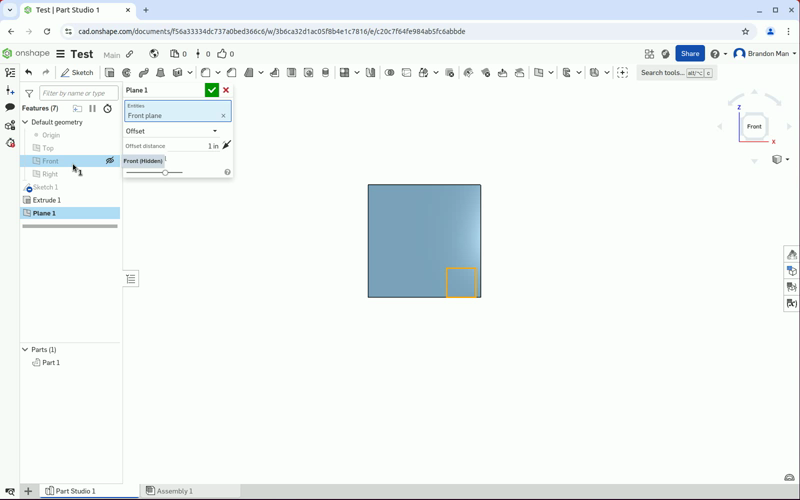
key(tab, 2)
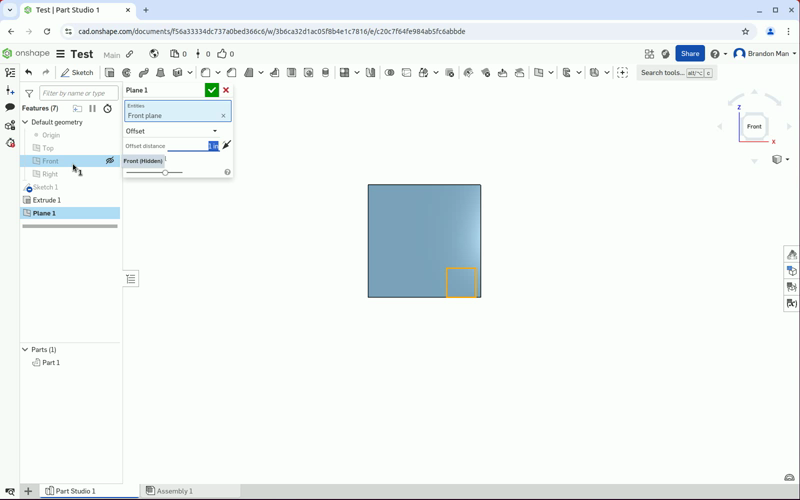
text(5.792)
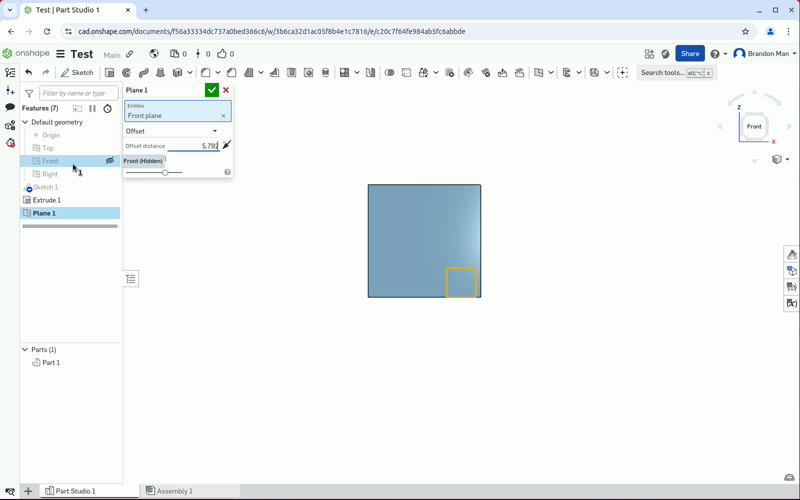
key(enter, 2)
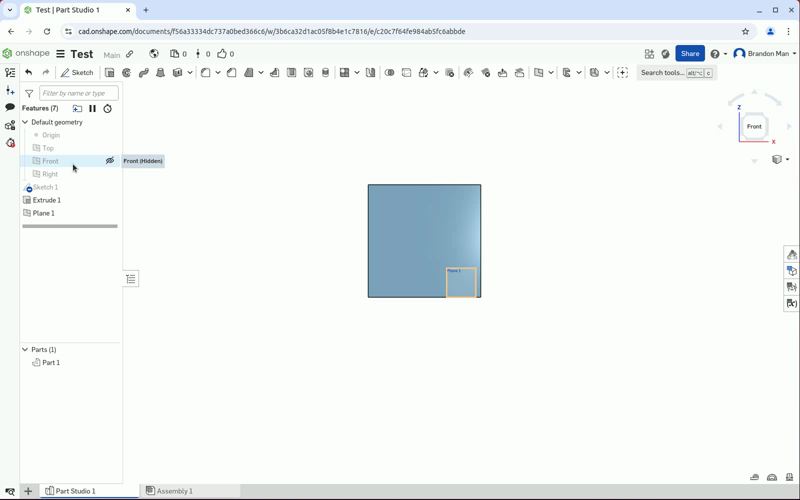
key(shift+s)
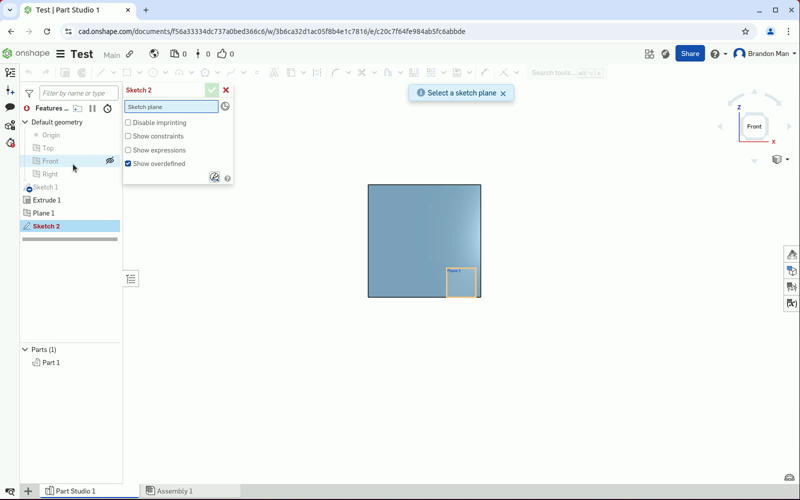
mouse_move(73, 215)
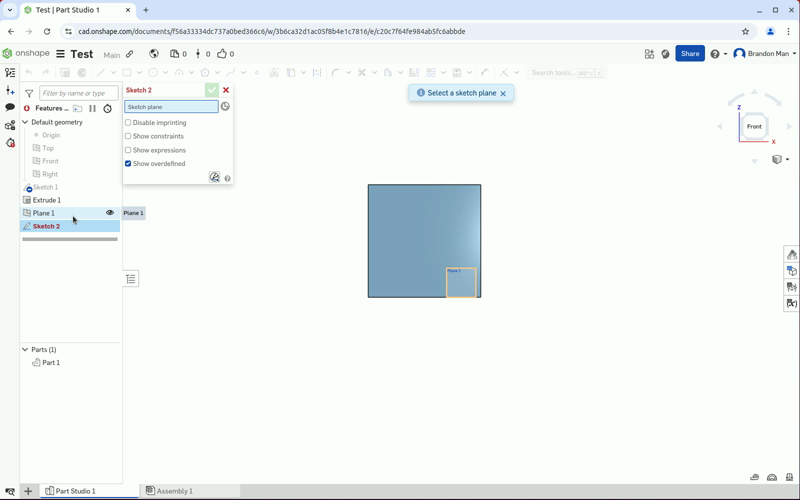
click(73, 215)
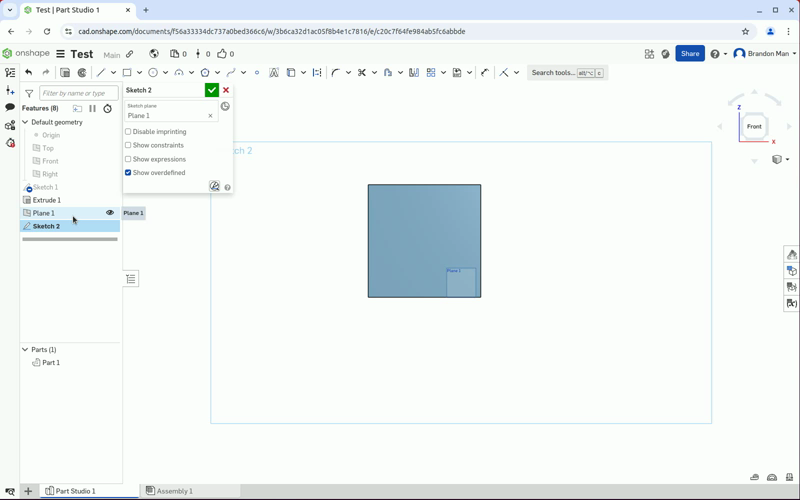
mouse_move(73, 352)
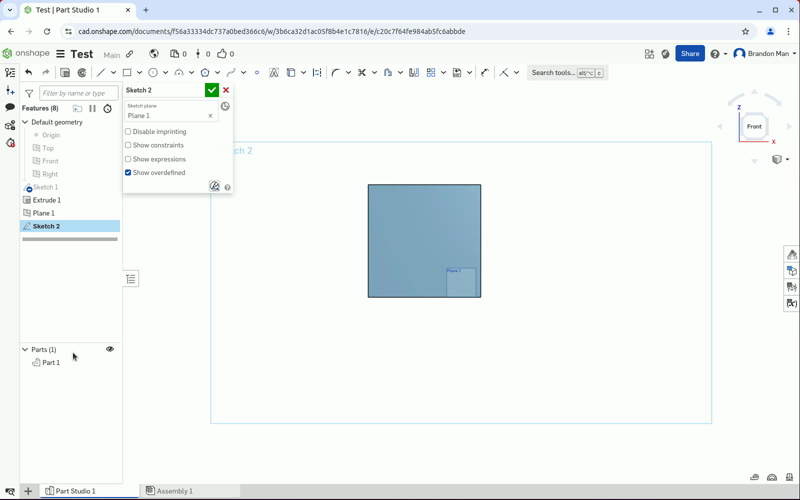
key(y)
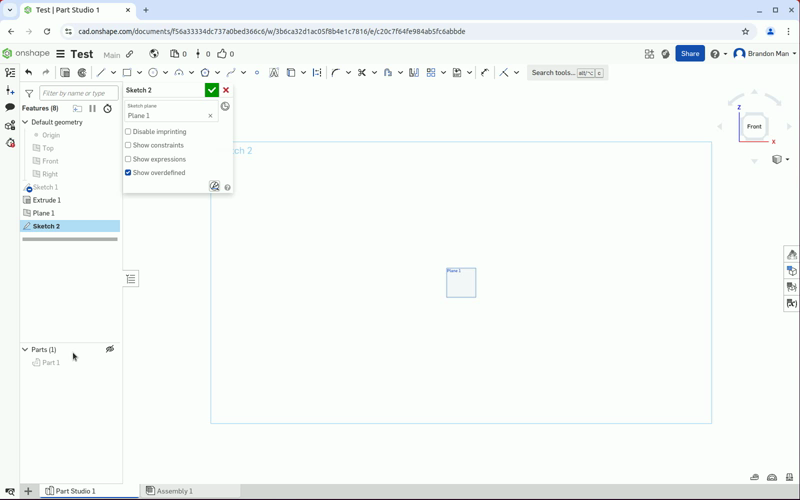
key(l)
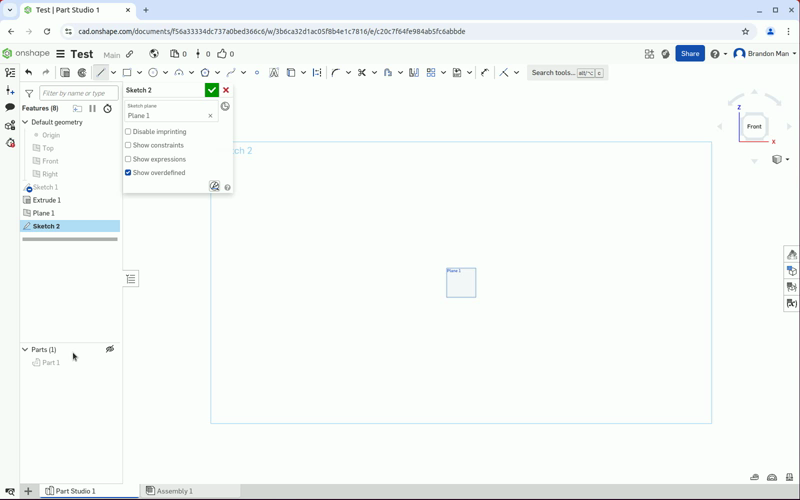
key_down(shift)
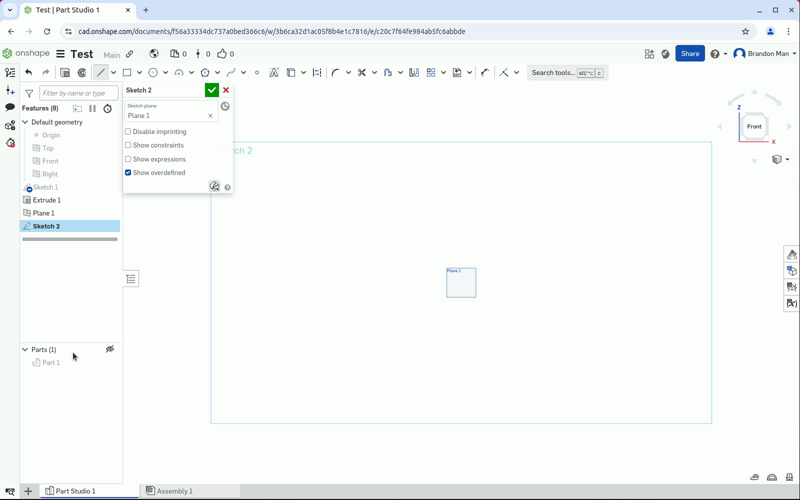
mouse_move(368, 297)
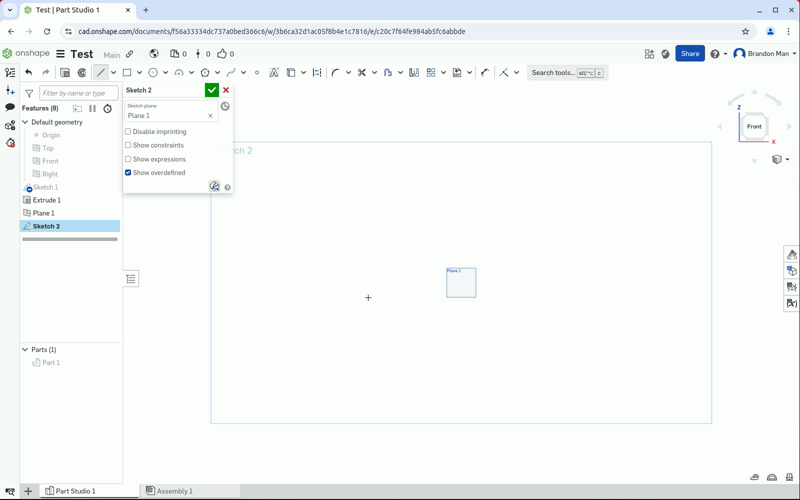
click(368, 297)
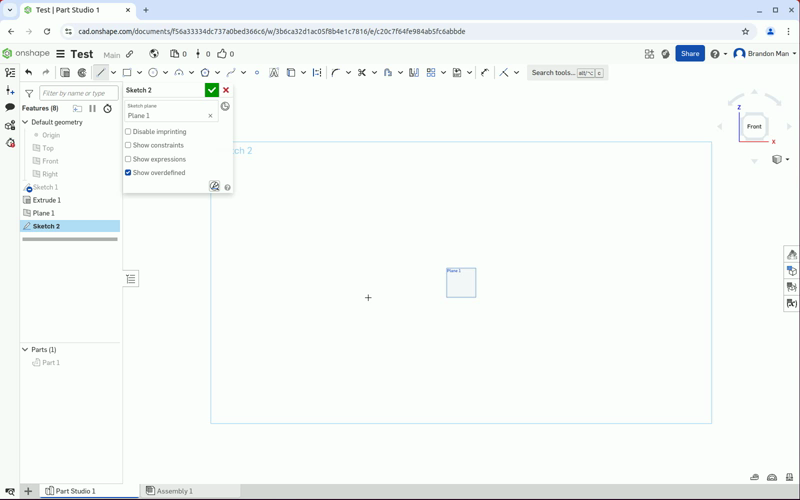
key_up(shift)
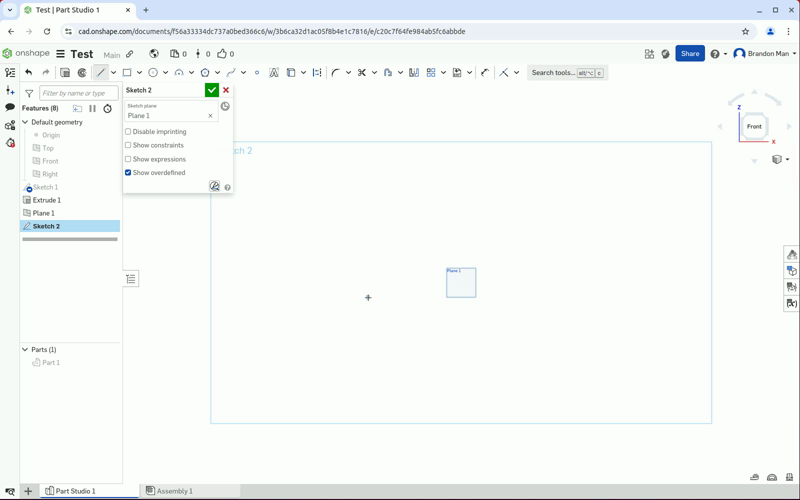
key_down(shift)
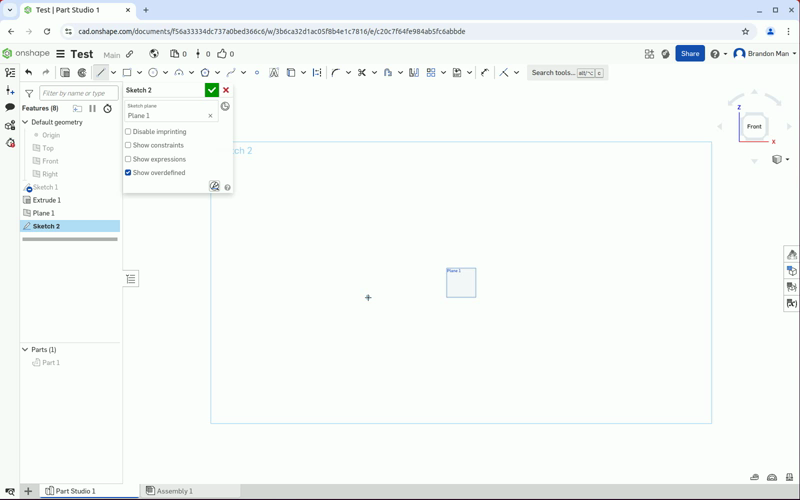
mouse_move(398, 297)
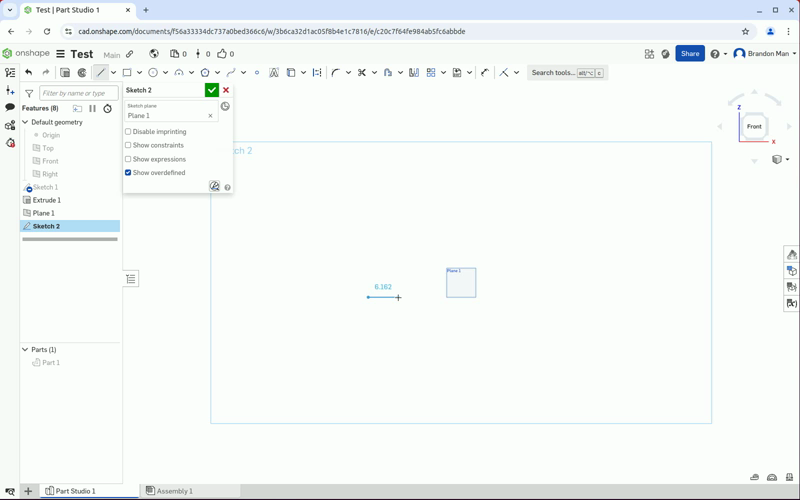
mouse_move(396, 297)
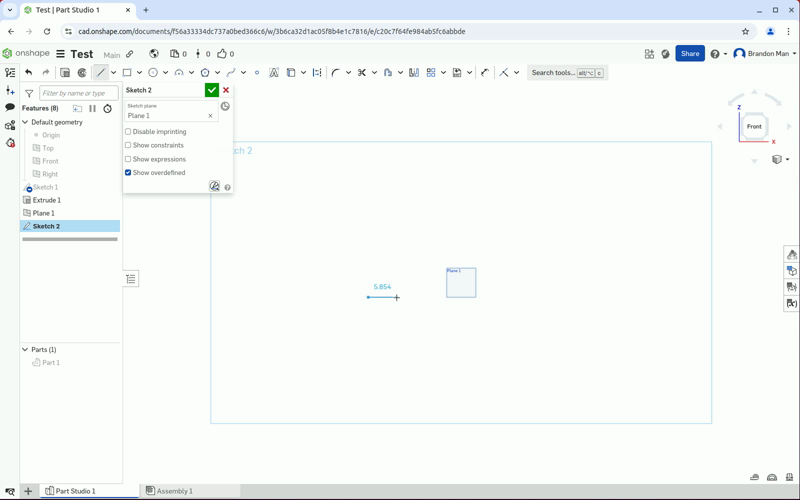
click(396, 297)
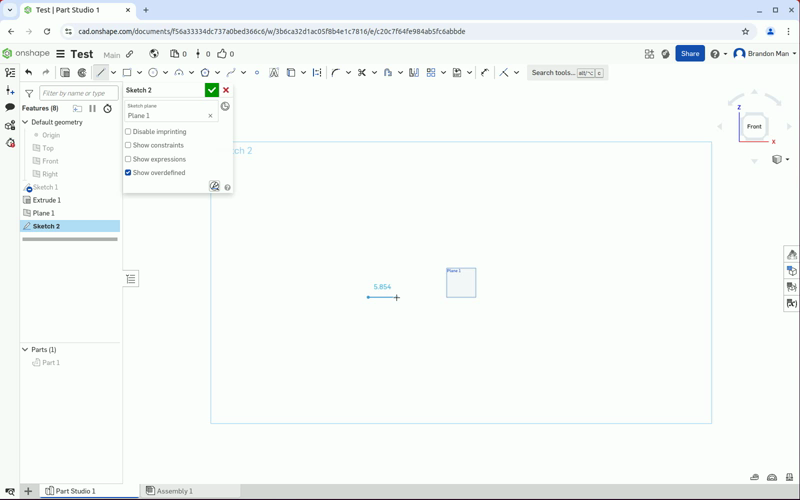
key_up(shift)
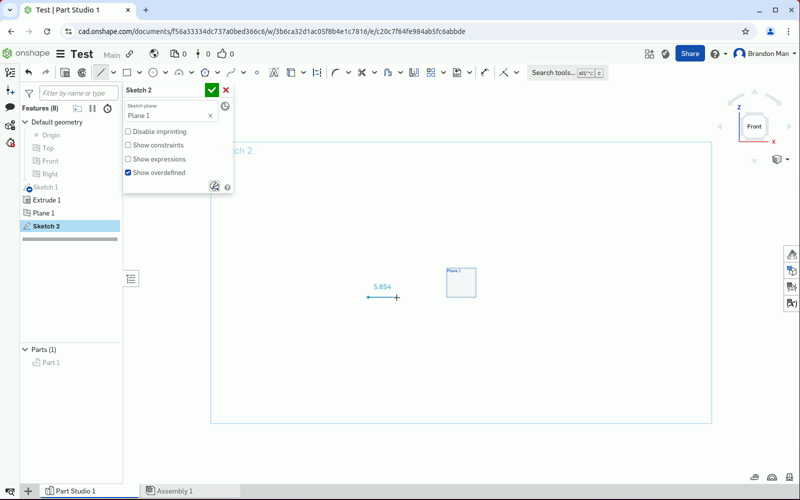
key_down(shift)
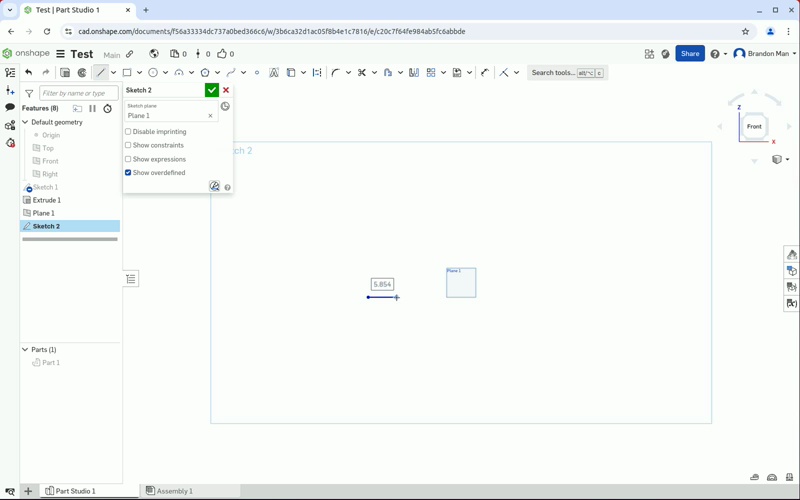
mouse_move(396, 184)
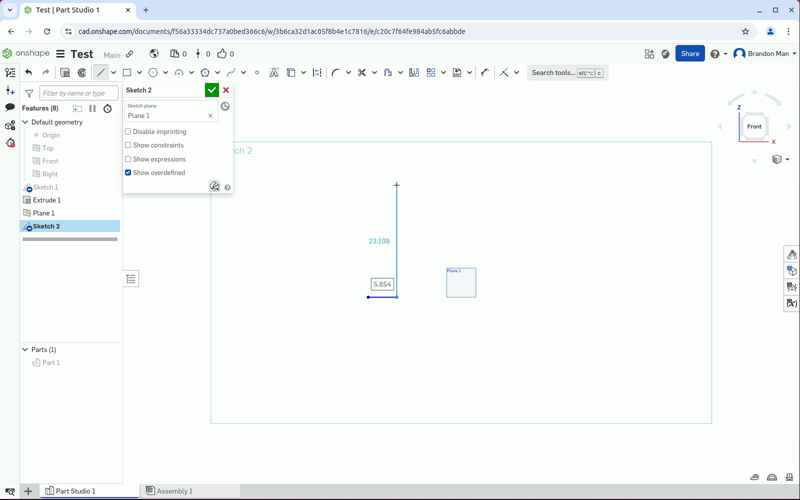
click(396, 184)
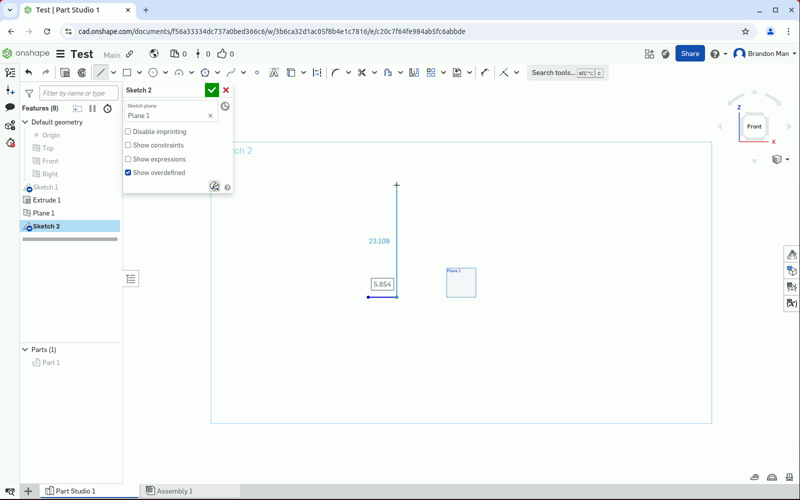
key_up(shift)
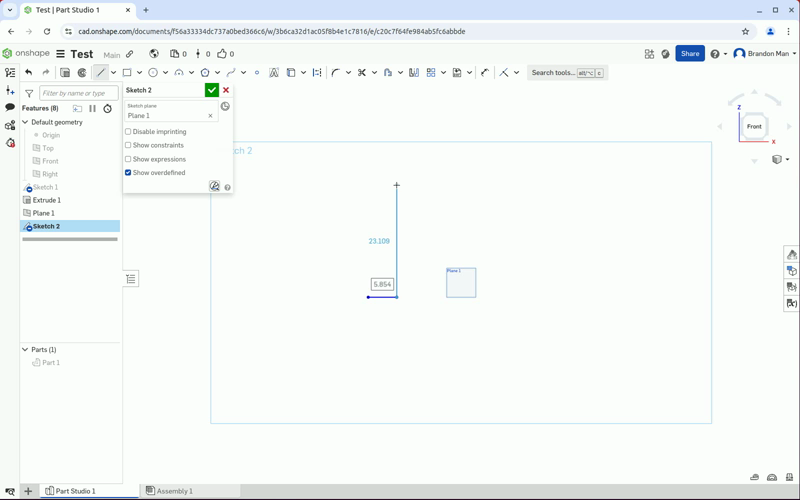
key_down(shift)
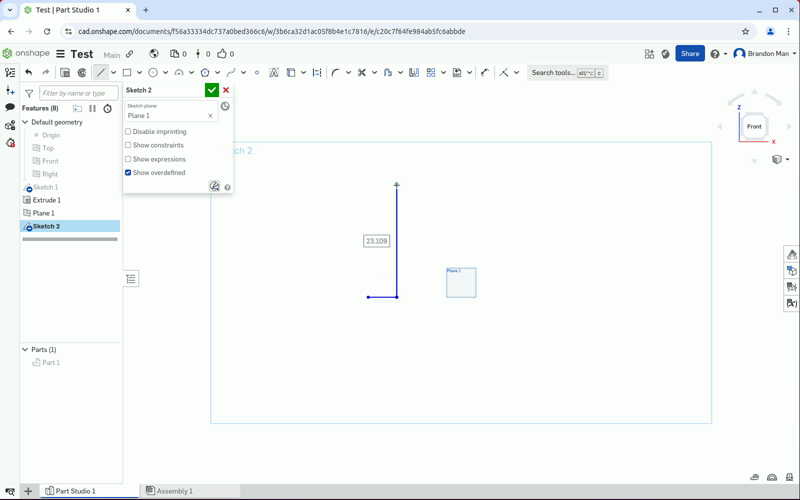
mouse_move(426, 184)
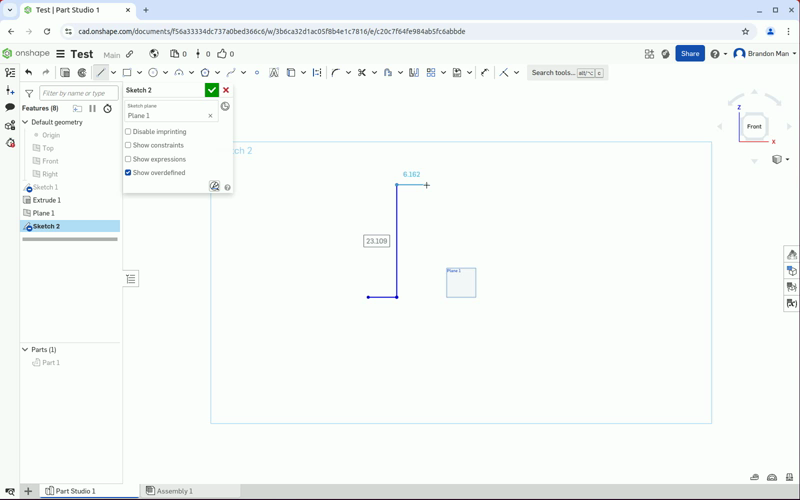
mouse_move(368, 184)
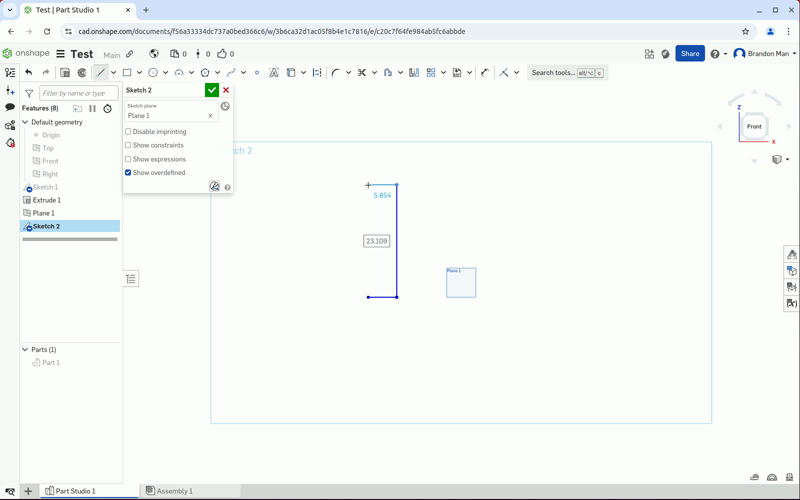
click(368, 184)
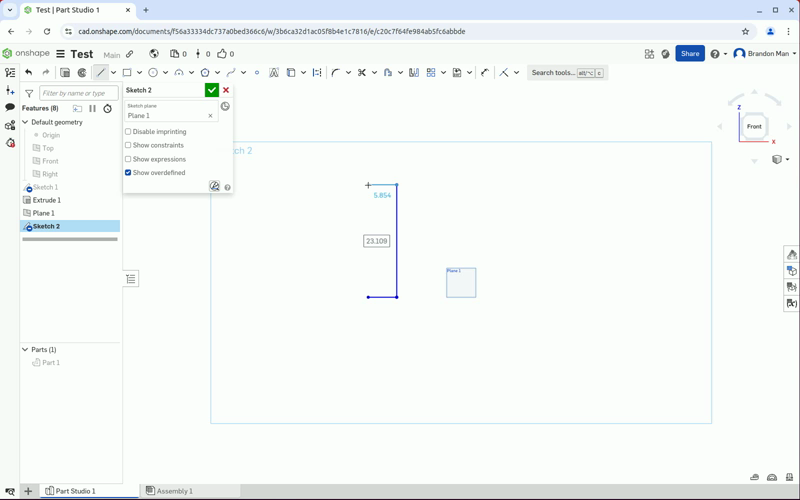
key_up(shift)
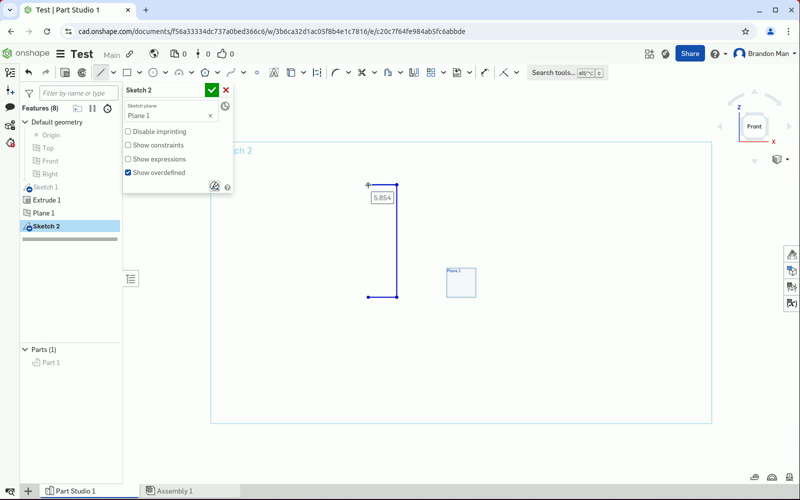
key_down(shift)
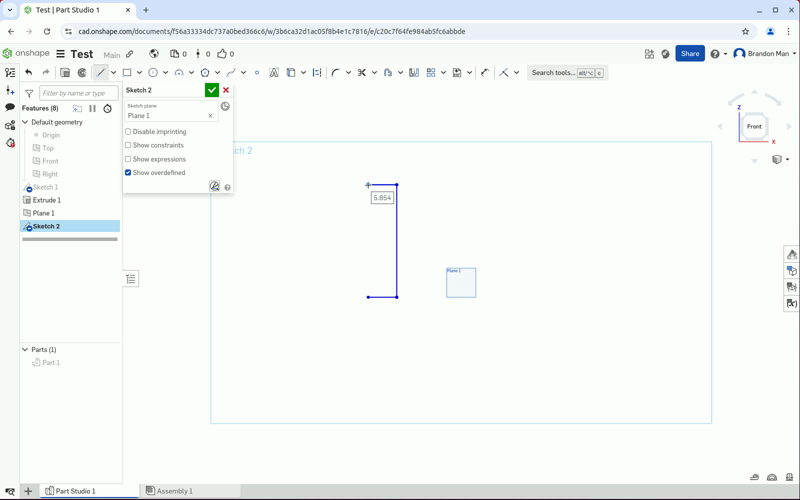
mouse_move(368, 297)
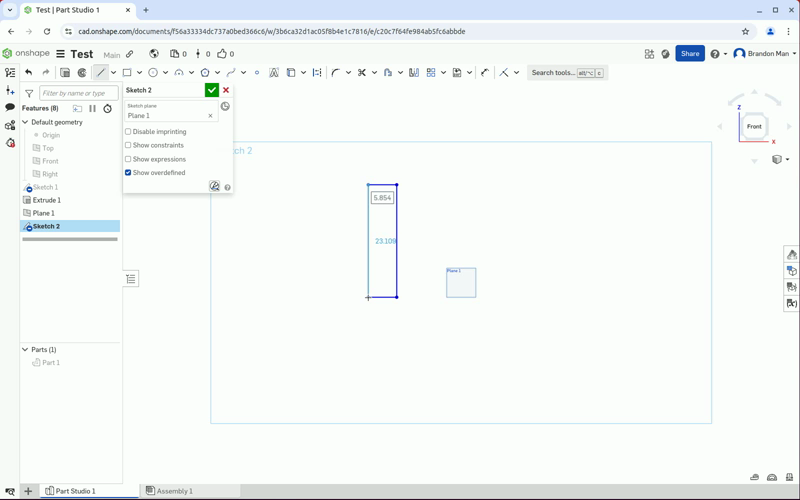
key_up(shift)
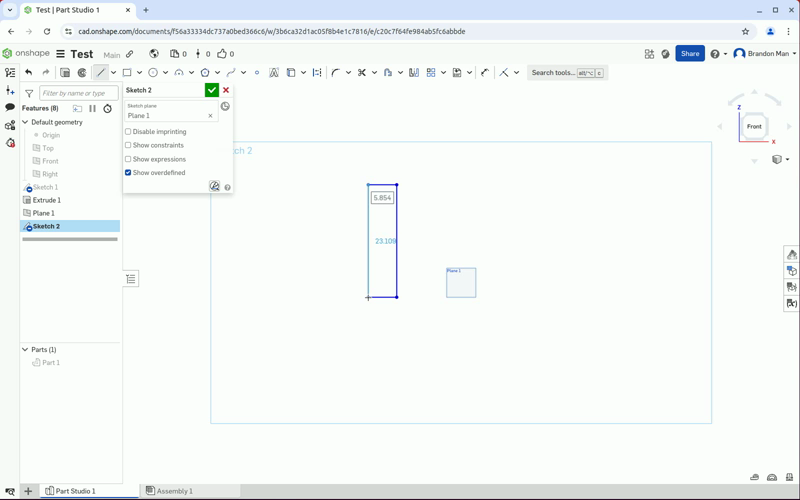
click(368, 297)
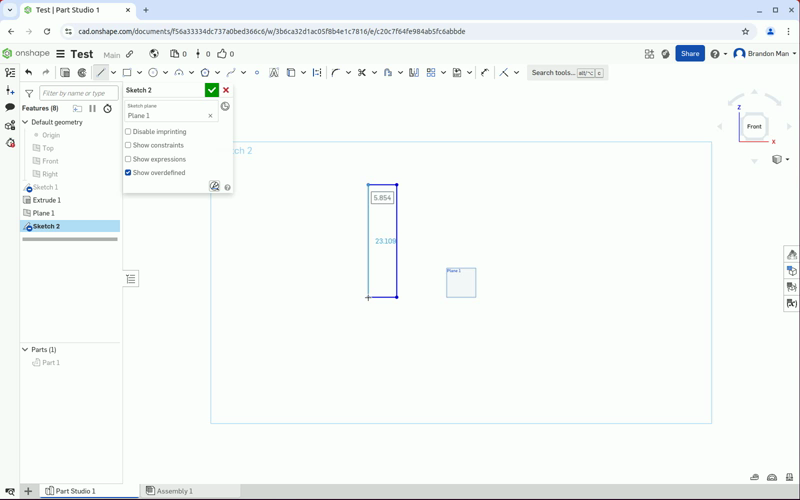
key(esc)
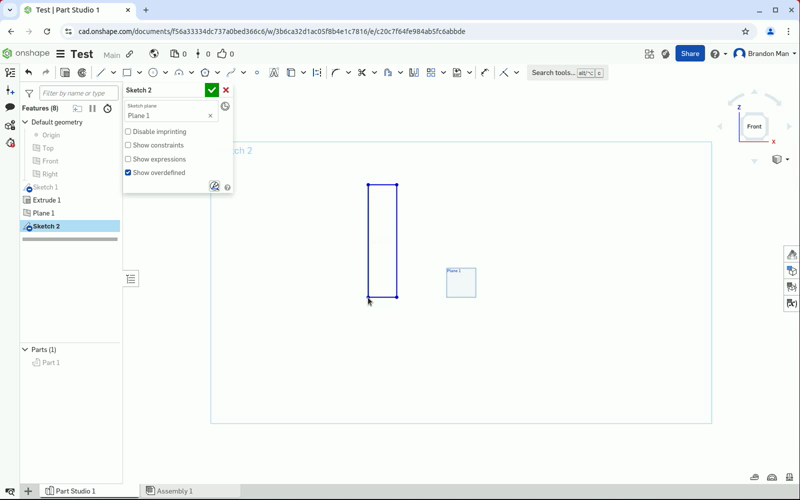
mouse_move(375, 241)
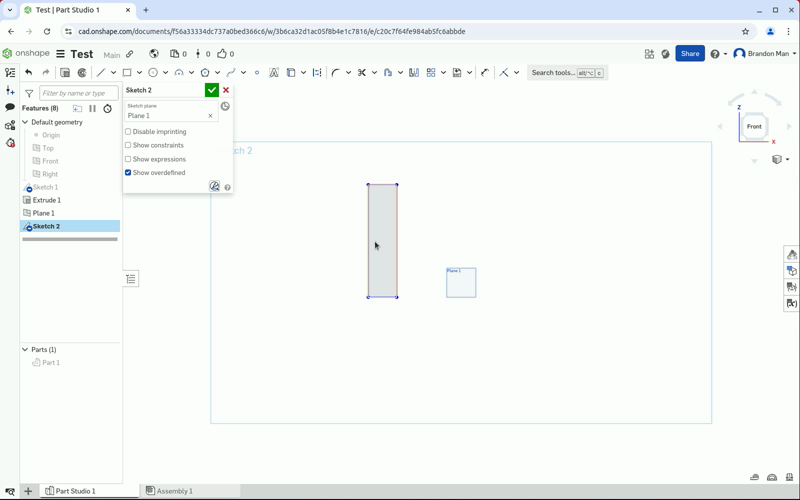
click(375, 241)
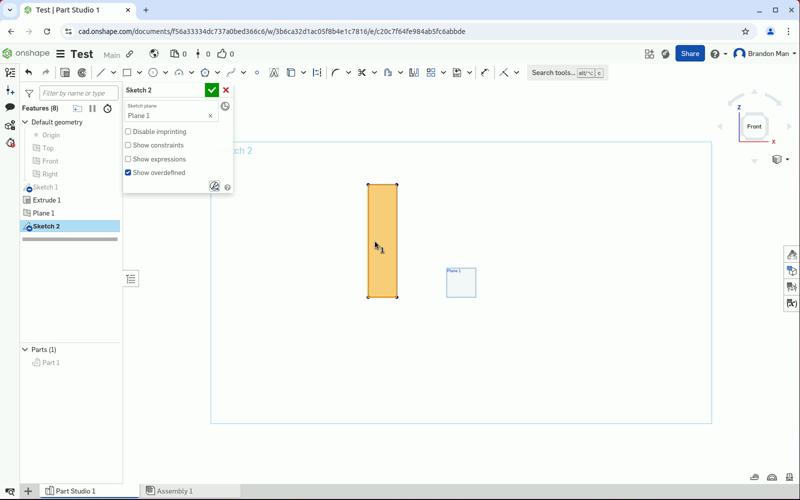
mouse_move(73, 352)
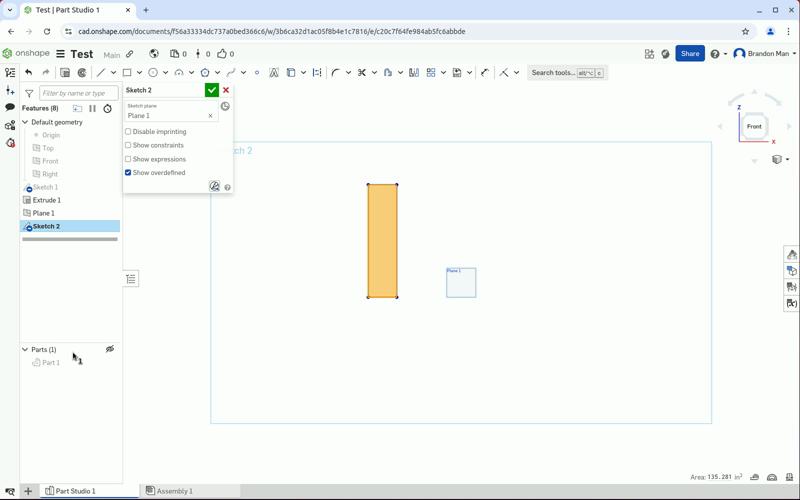
key(shift+y)
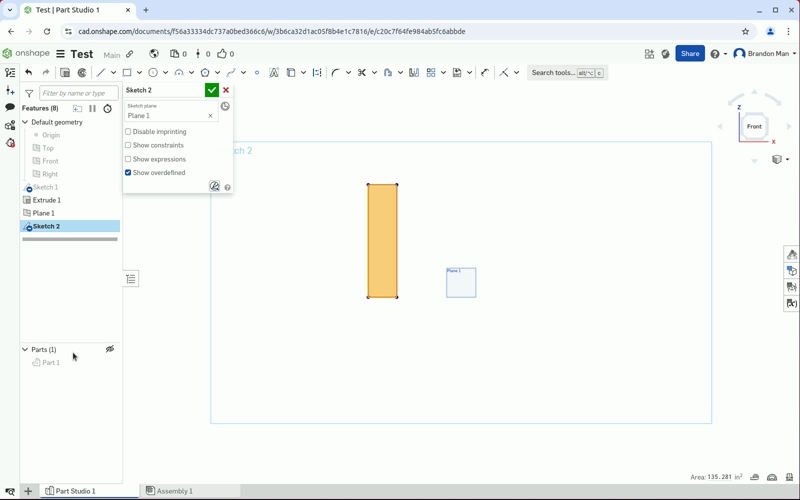
key(shift+e)
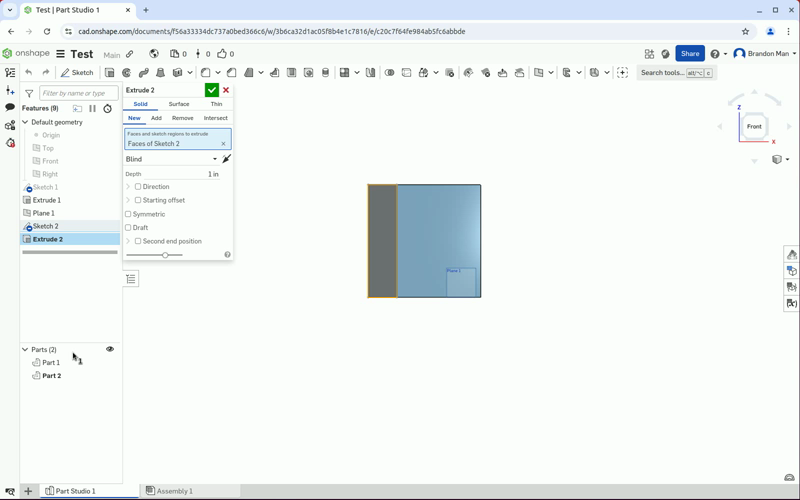
mouse_move(143, 106)
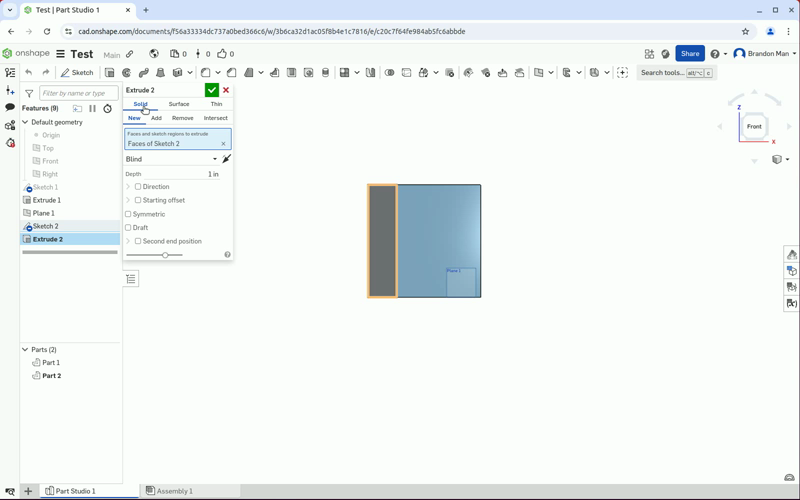
click(143, 106)
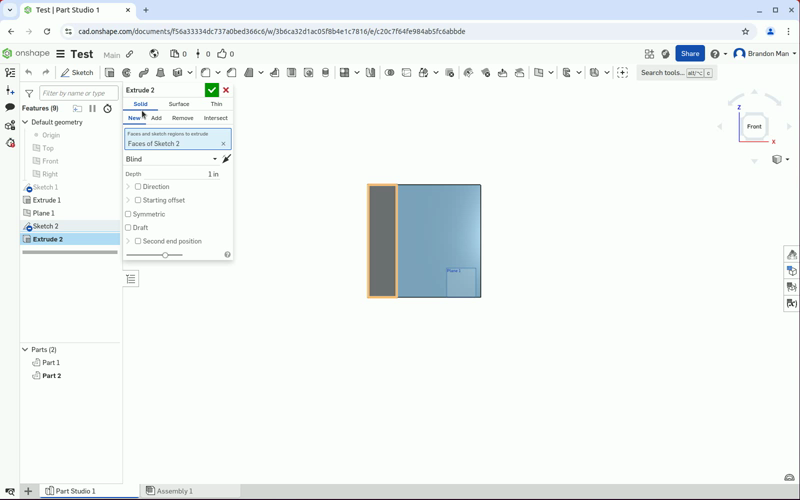
mouse_move(137, 120)
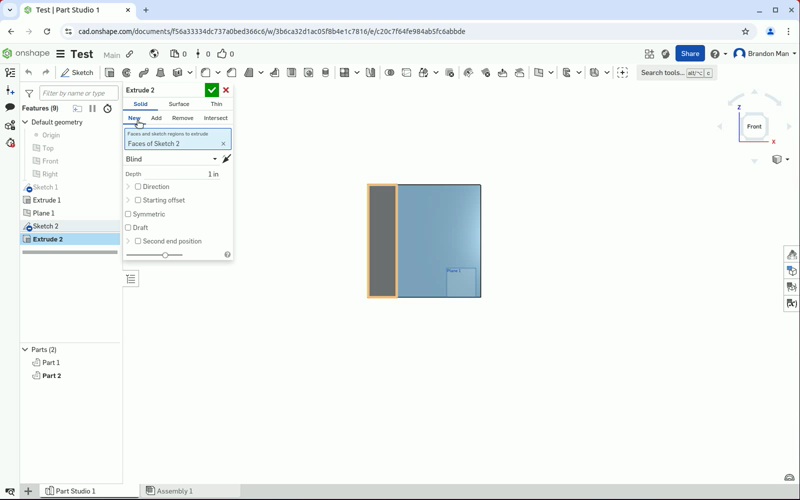
click(137, 120)
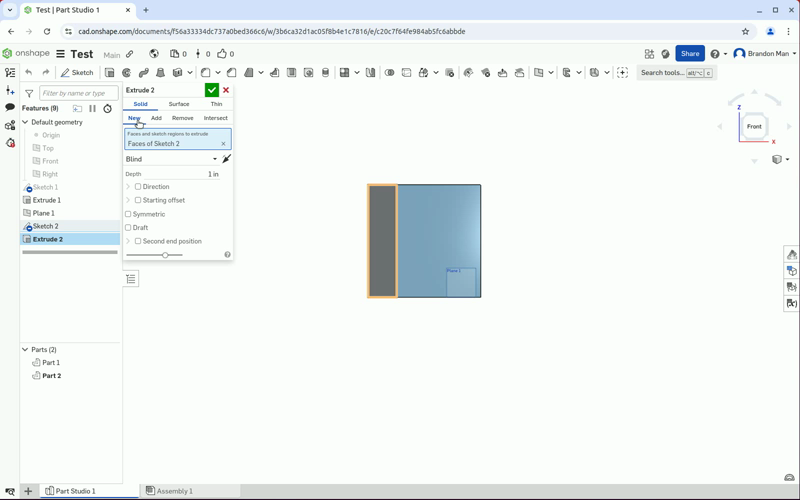
key(tab, 4)
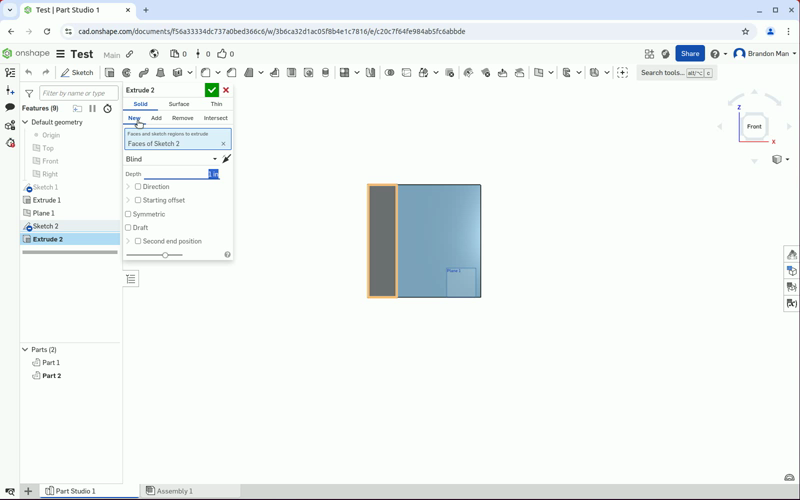
text(17.331)
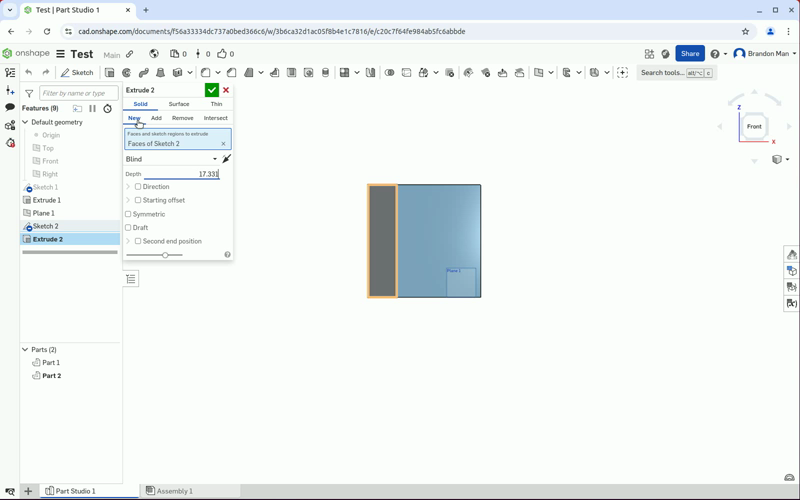
key(enter)
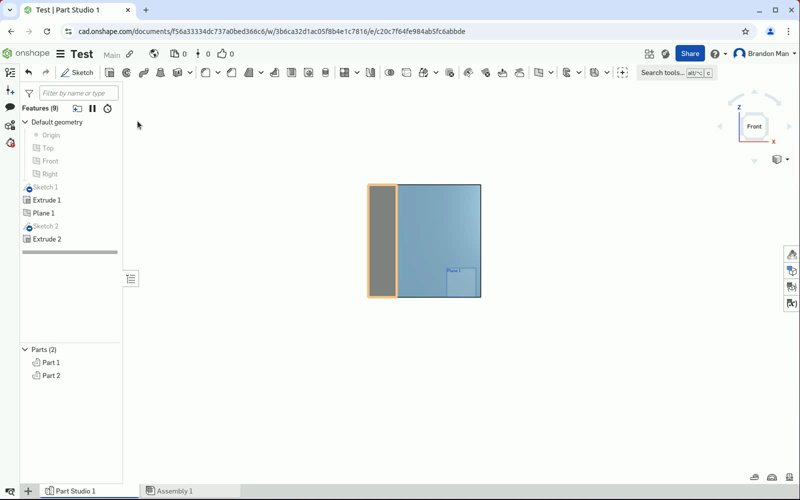
key(shift+h)
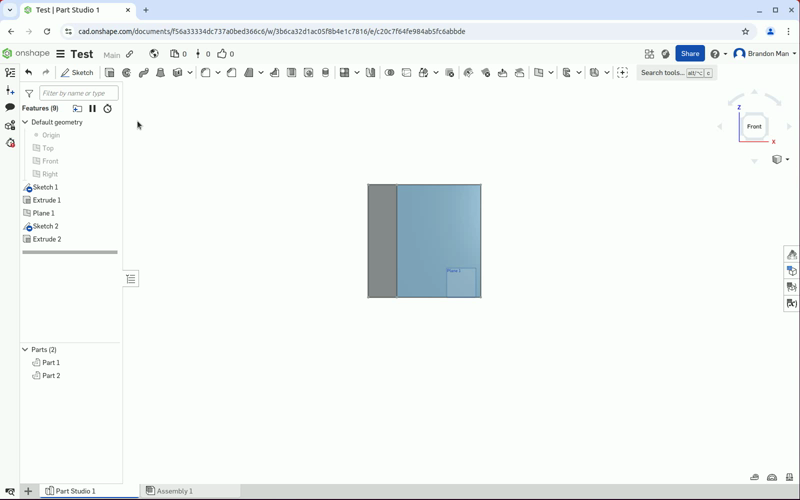
key(shift+h)
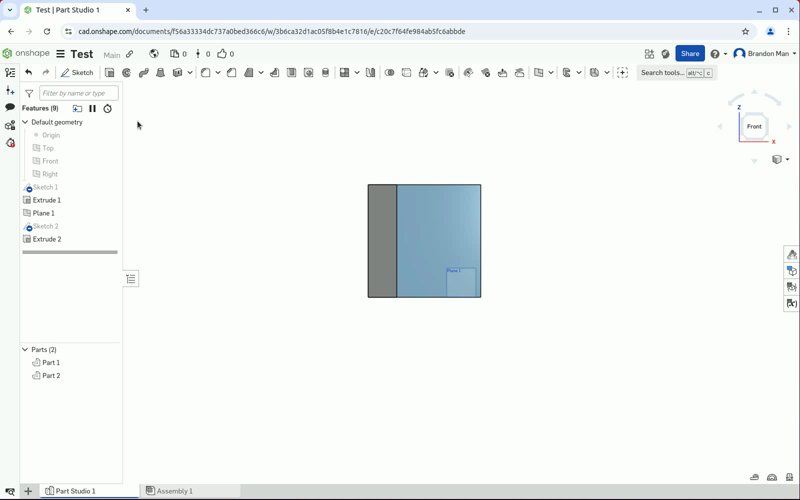
mouse_move(73, 189)
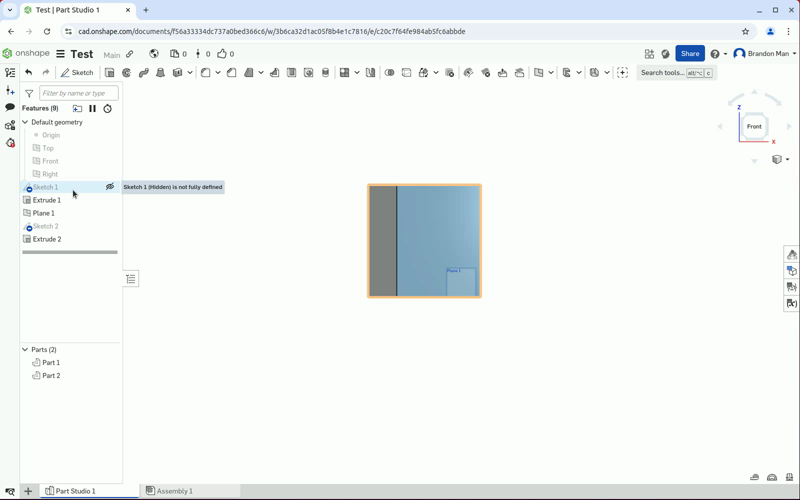
click(73, 189)
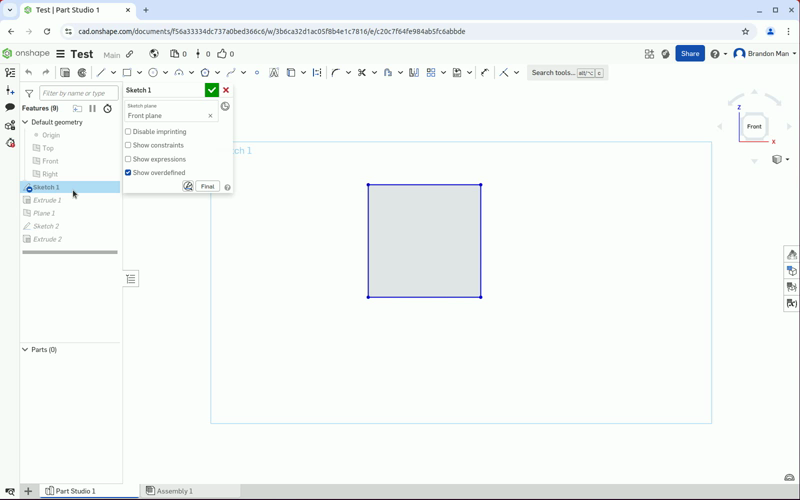
mouse_move(229, 92)
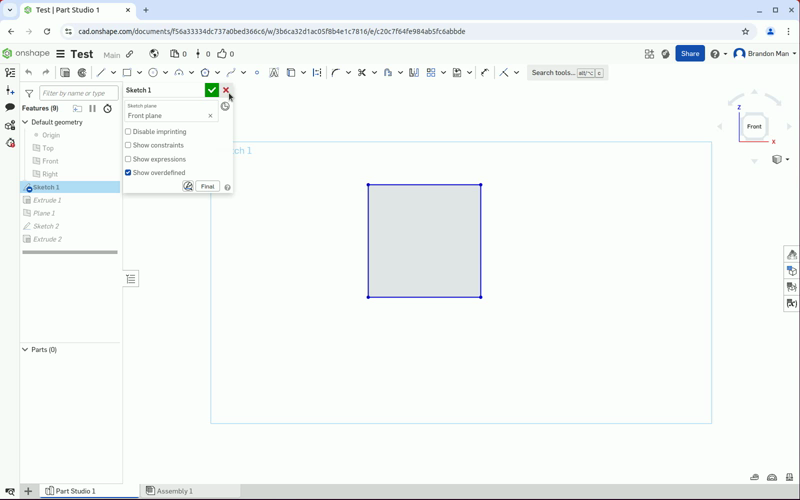
click(229, 92)
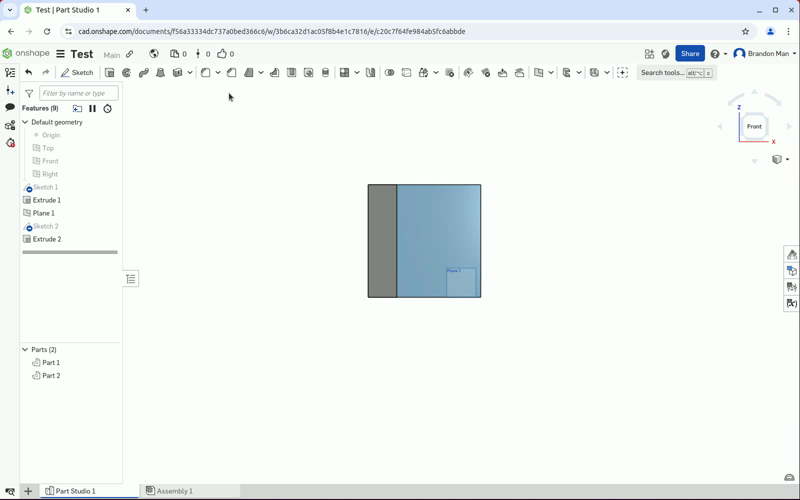
mouse_move(73, 352)
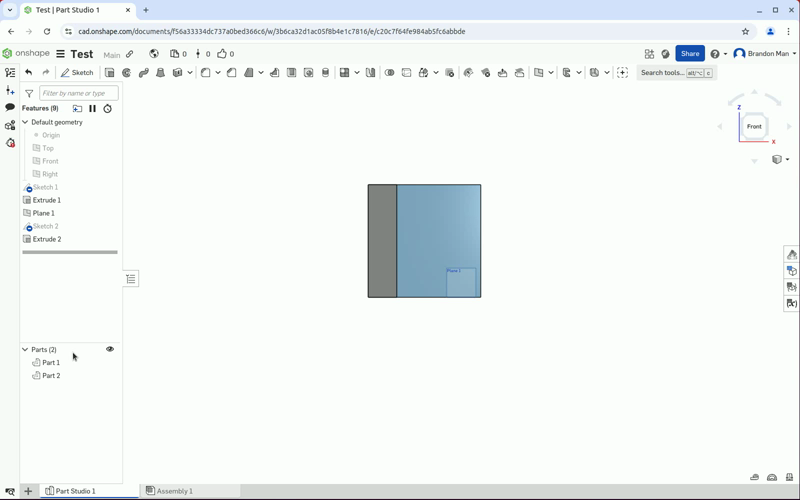
key(y)
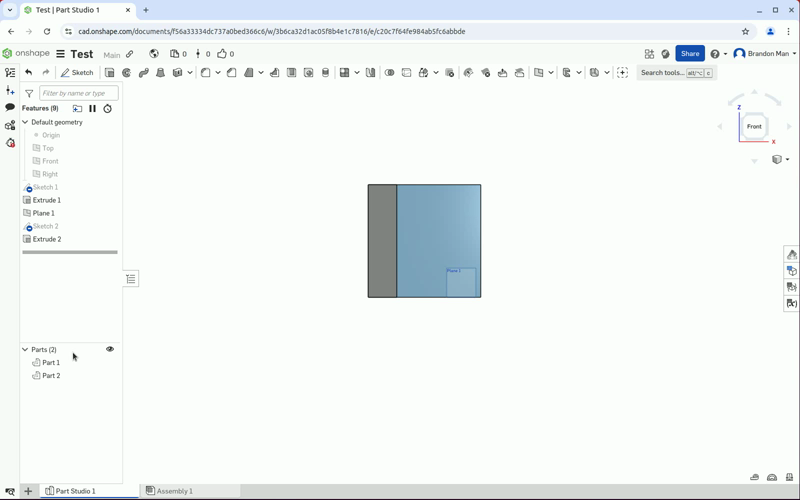
key(shift+p)
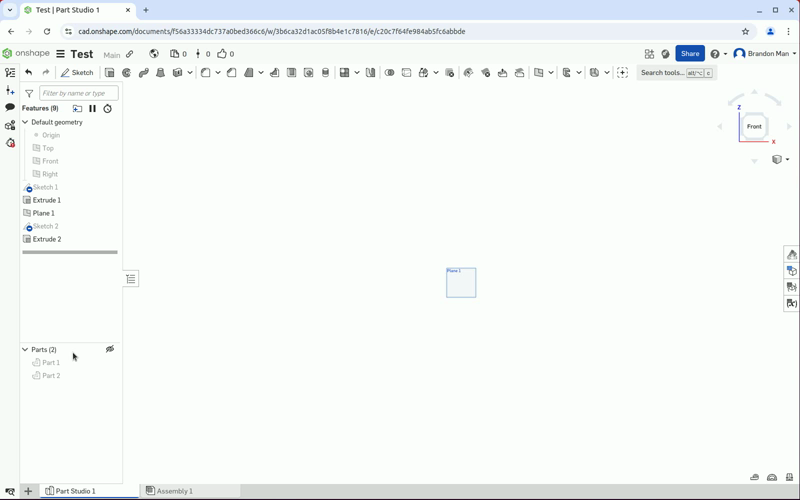
key(space)
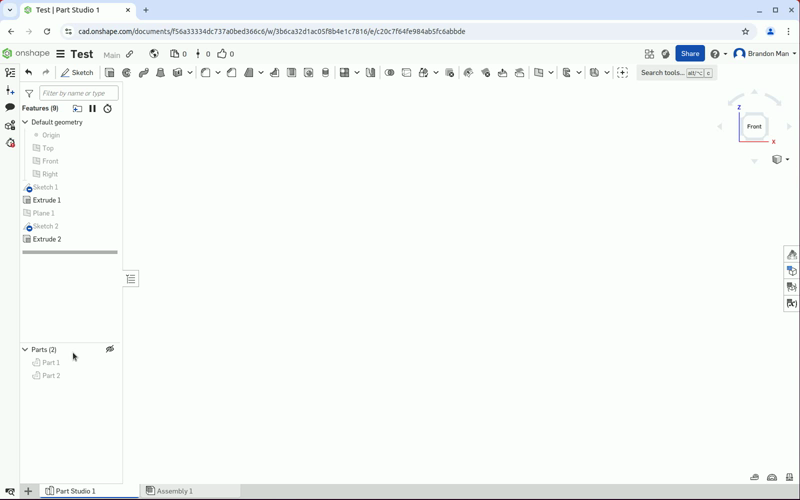
key_down(shift)
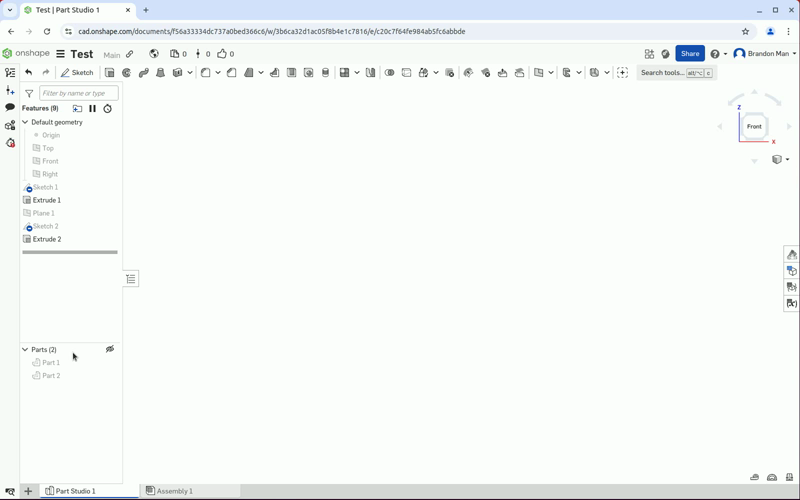
key(left)
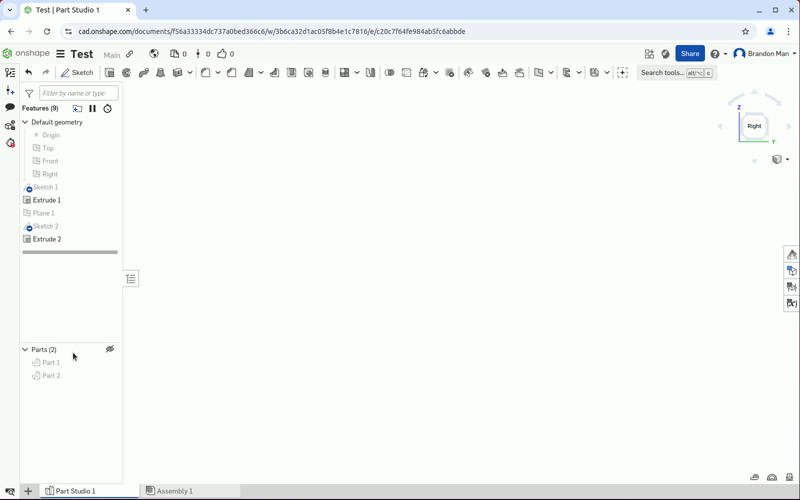
key_up(shift)
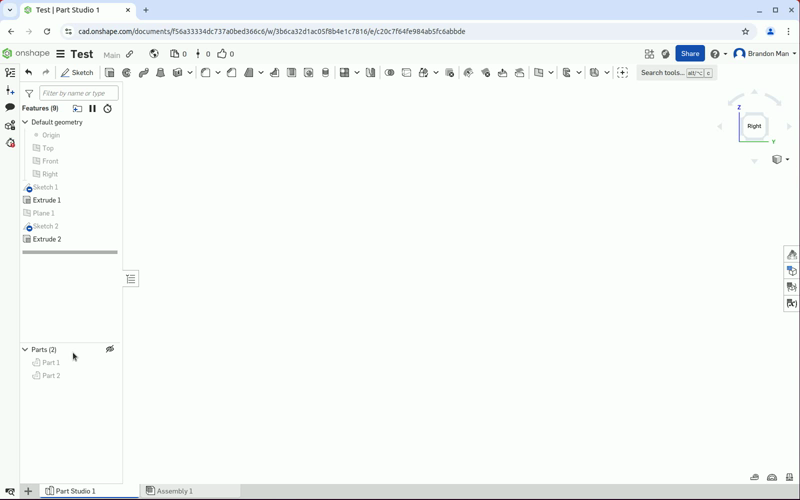
mouse_move(73, 352)
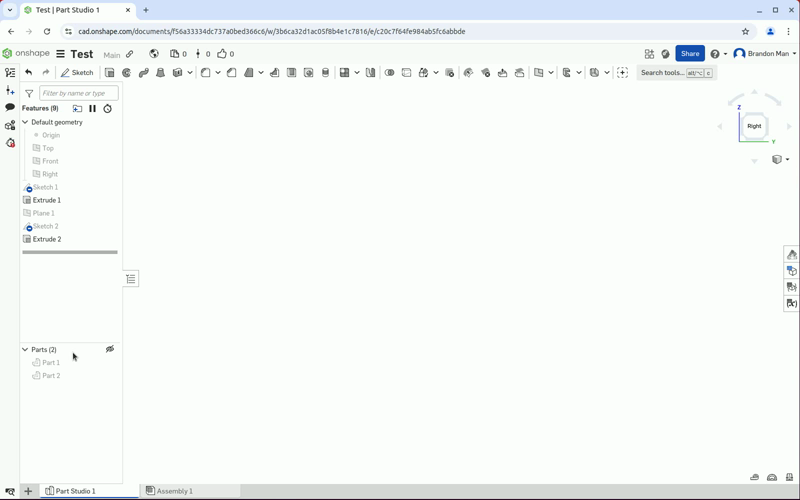
key(shift+y)
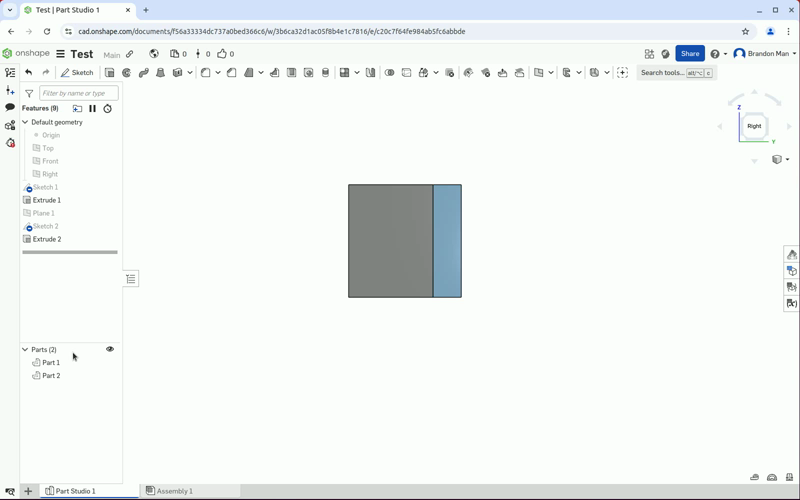
mouse_move(541, 75)
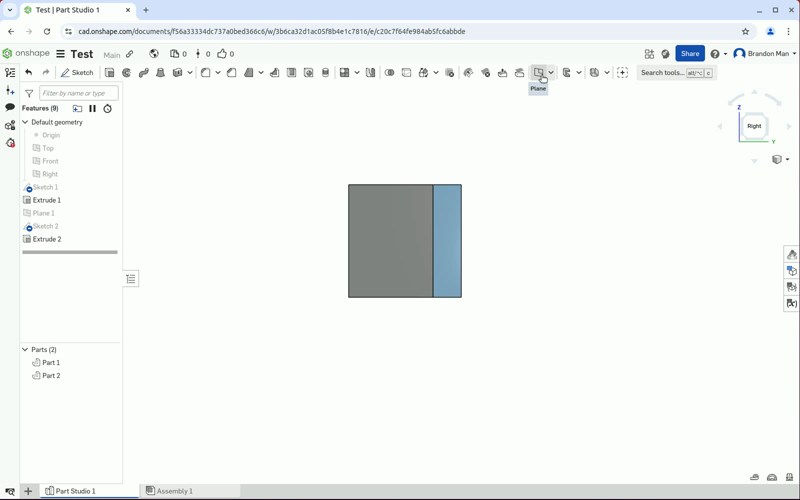
click(541, 75)
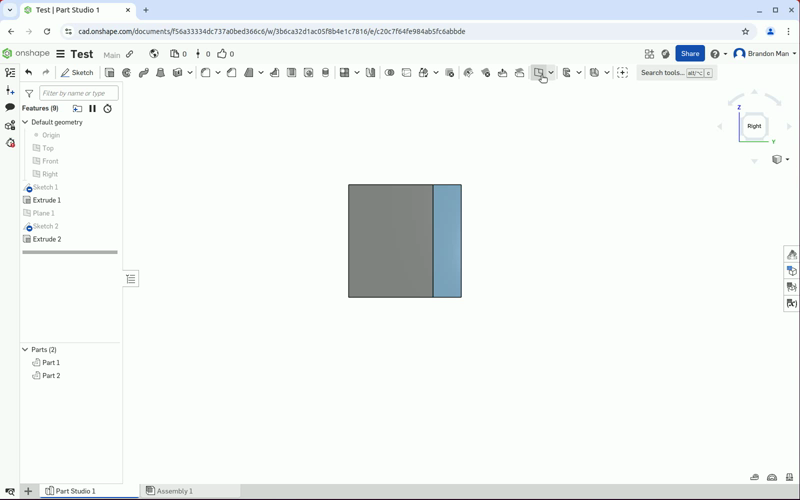
mouse_move(73, 176)
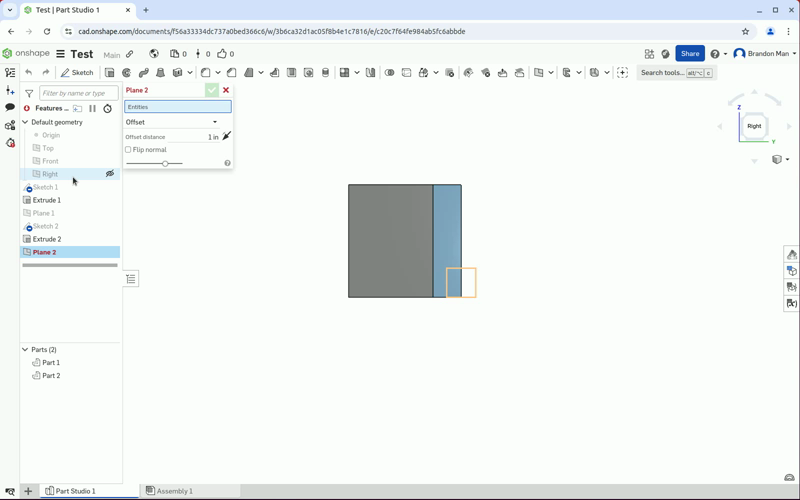
click(73, 176)
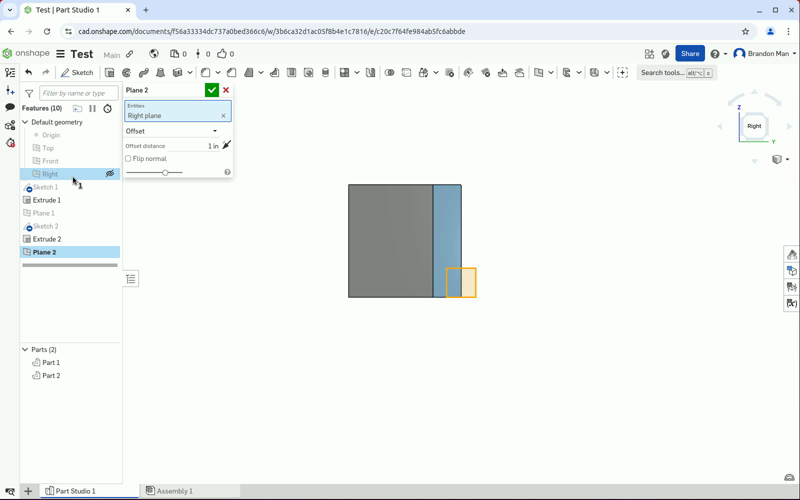
key(tab, 2)
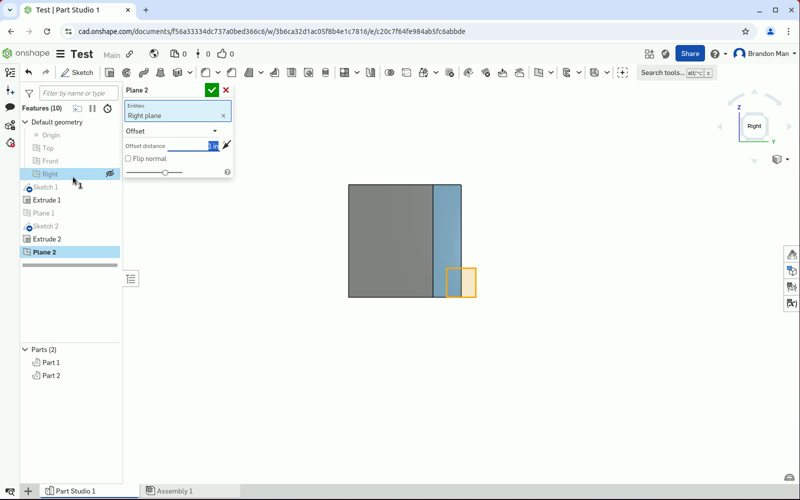
text(13.249)
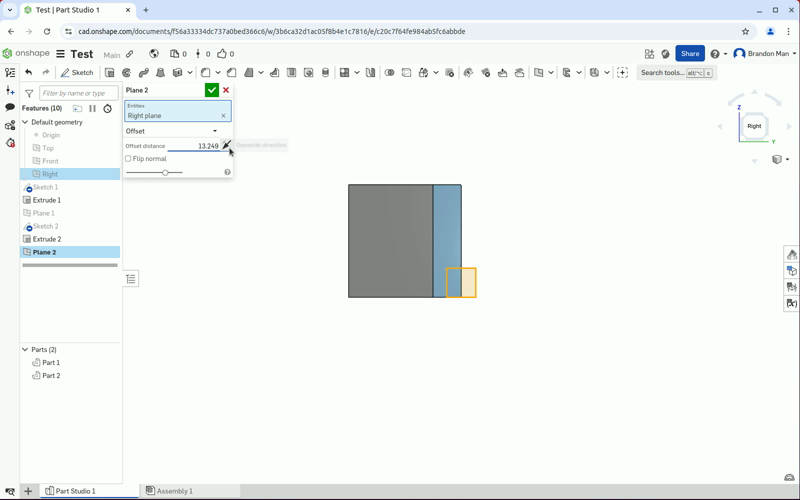
mouse_move(229, 147)
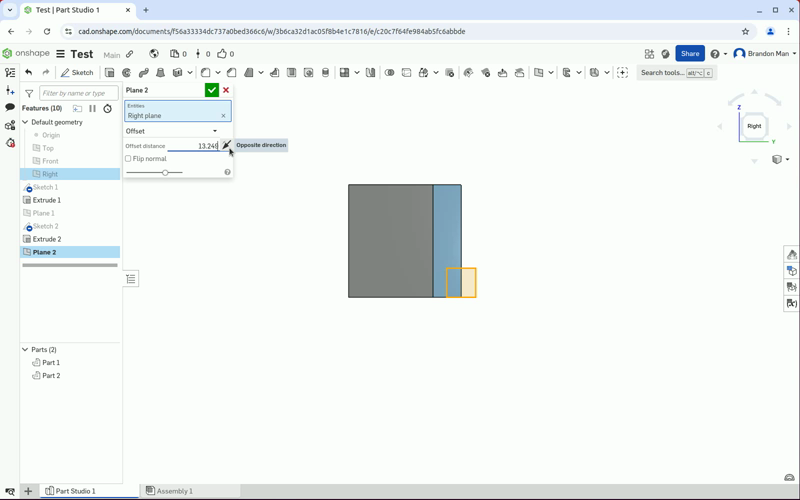
click(229, 147)
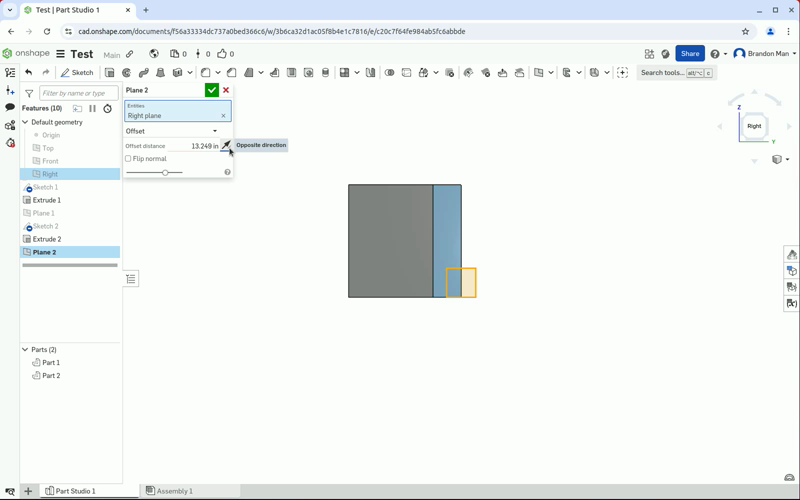
key(enter, 2)
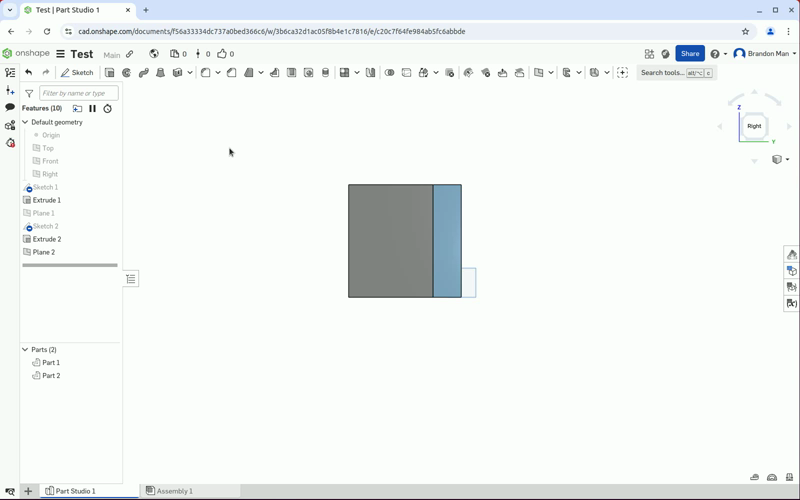
key(shift+s)
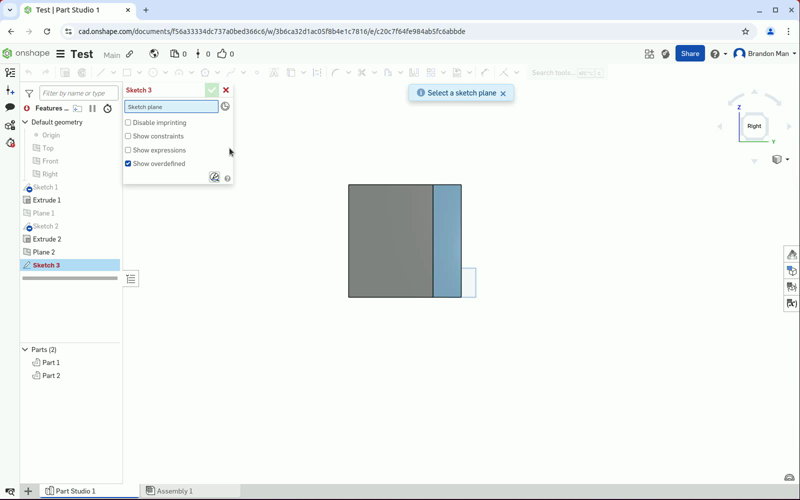
mouse_move(73, 254)
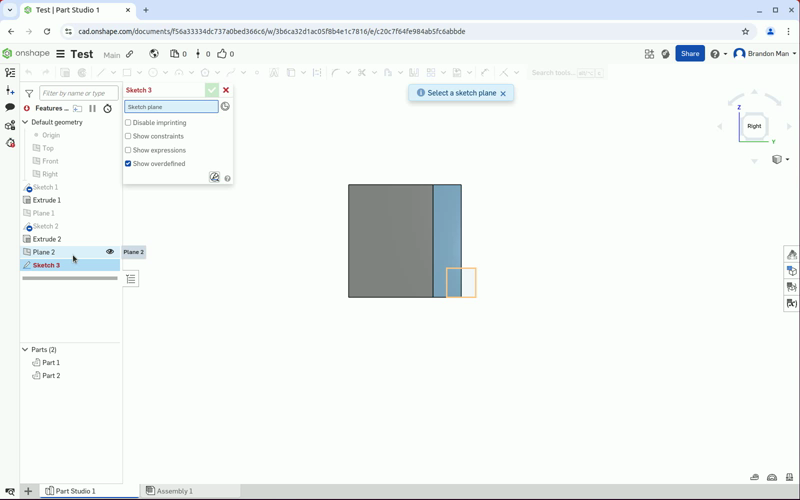
click(73, 254)
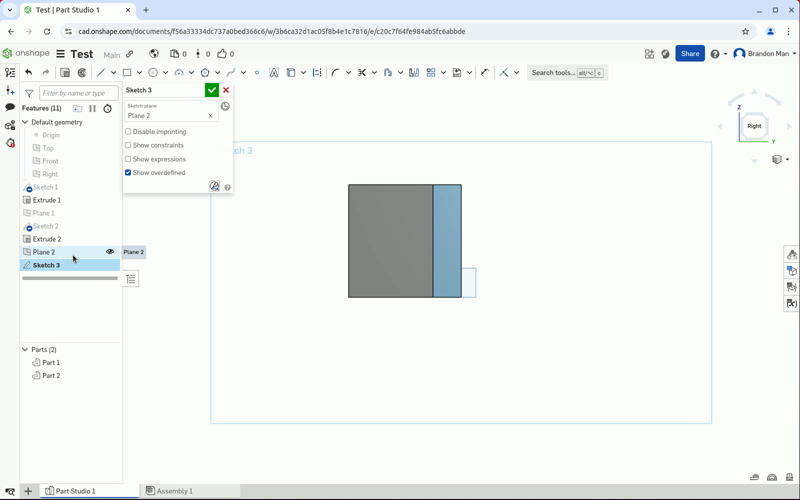
mouse_move(73, 352)
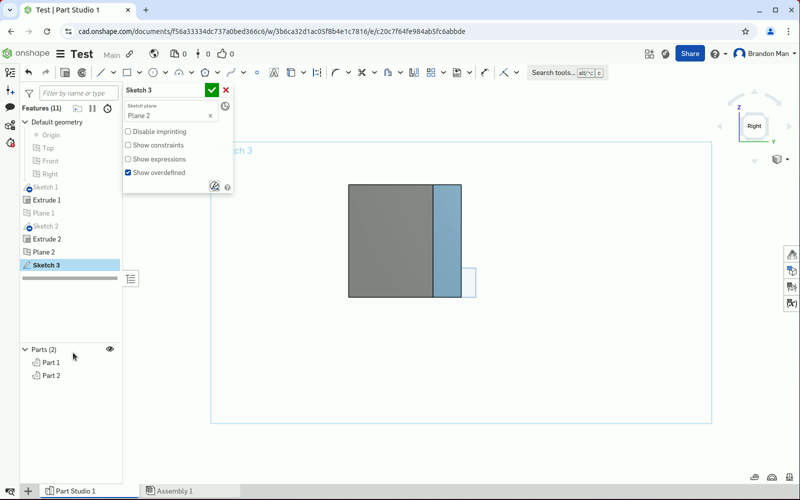
key(y)
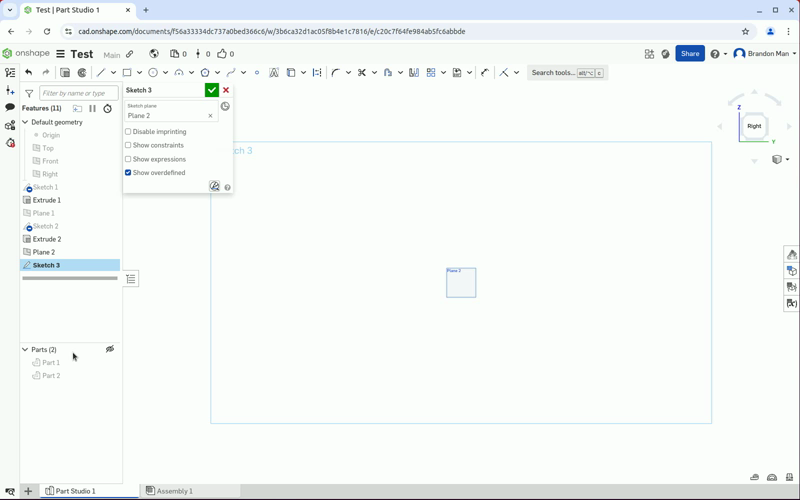
key(c)
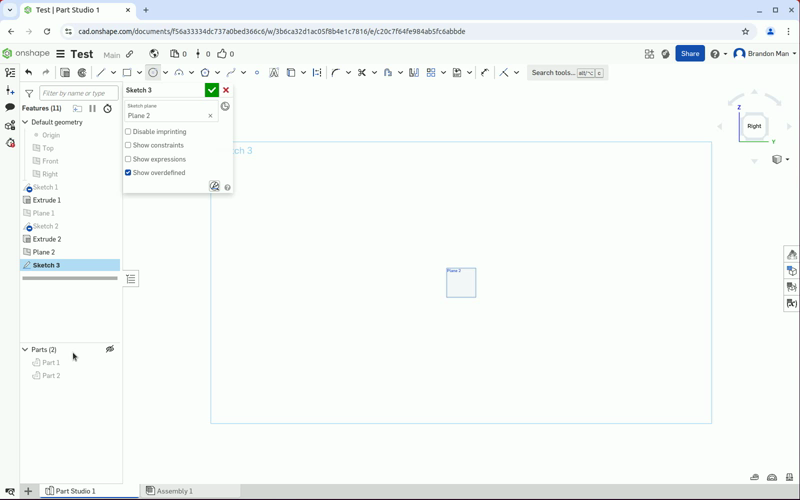
key_down(shift)
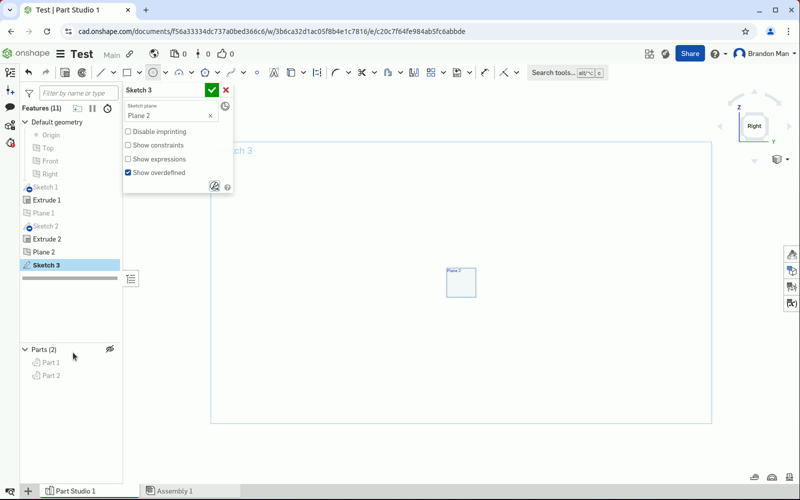
mouse_move(391, 240)
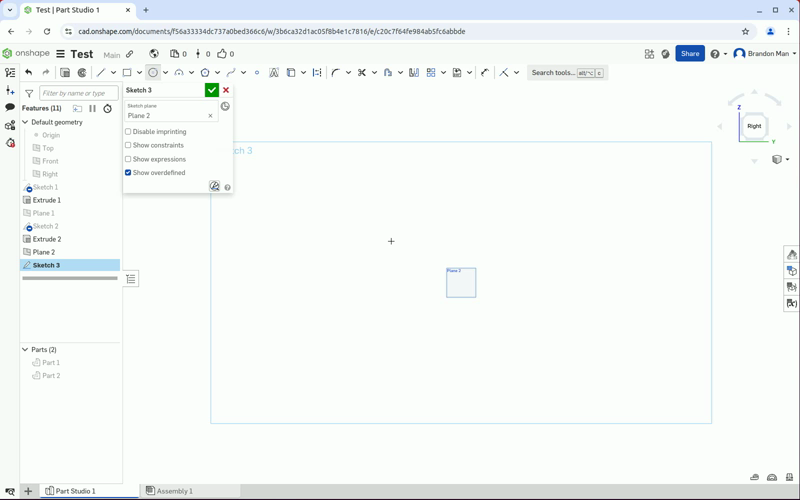
click(391, 240)
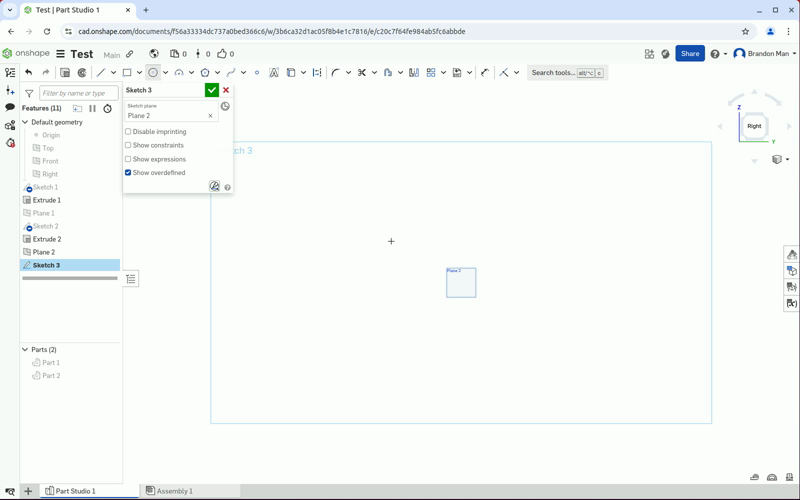
key_up(shift)
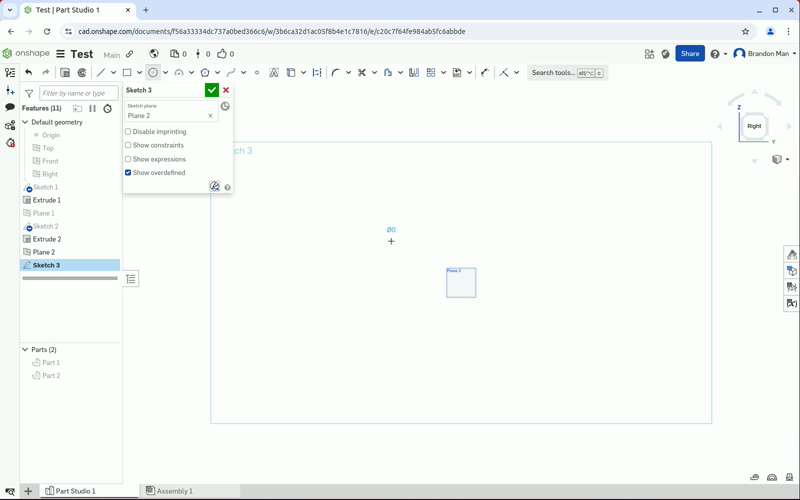
mouse_move(405, 240)
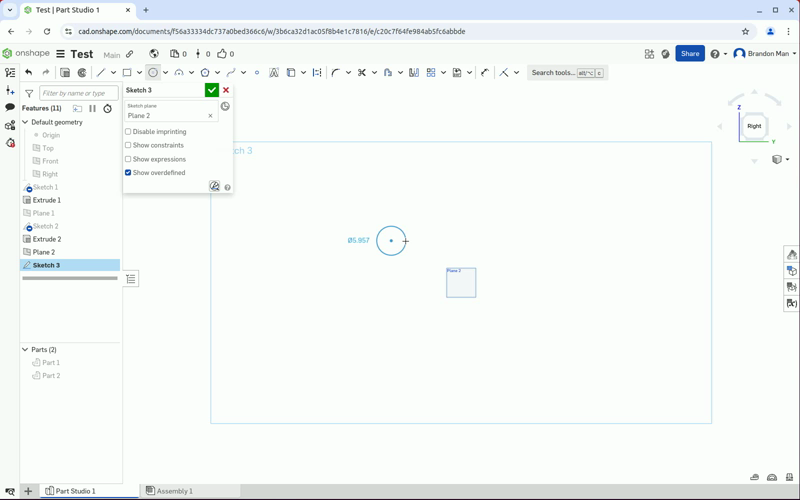
click(405, 240)
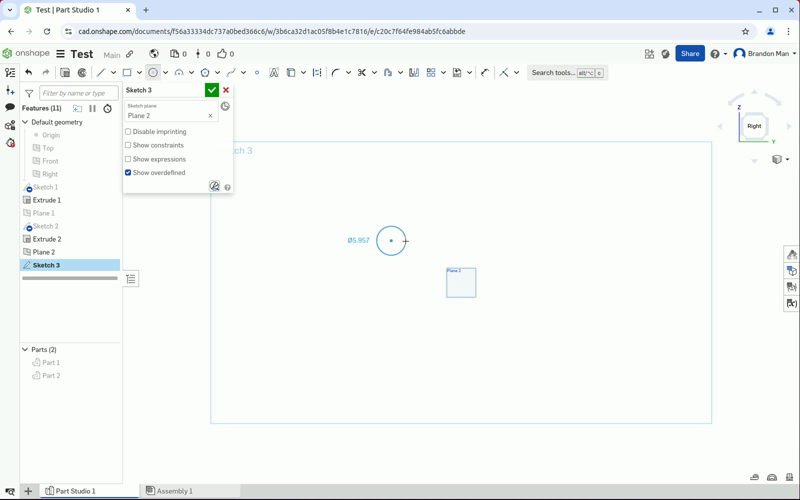
key(esc)
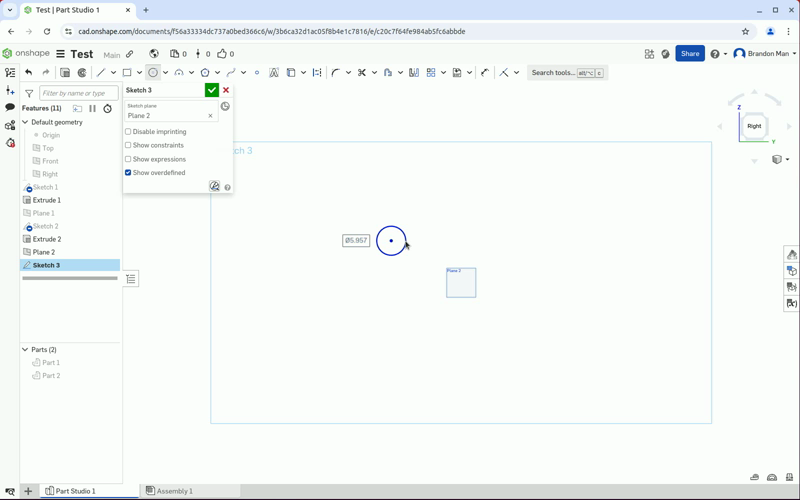
mouse_move(392, 249)
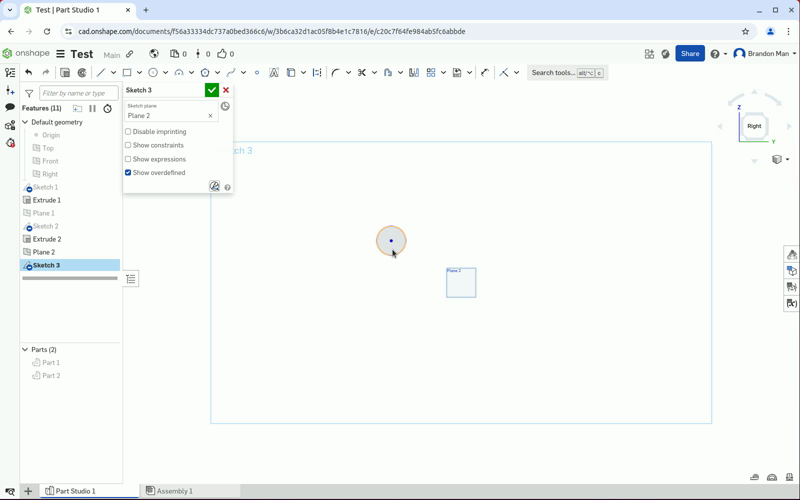
scroll(6)
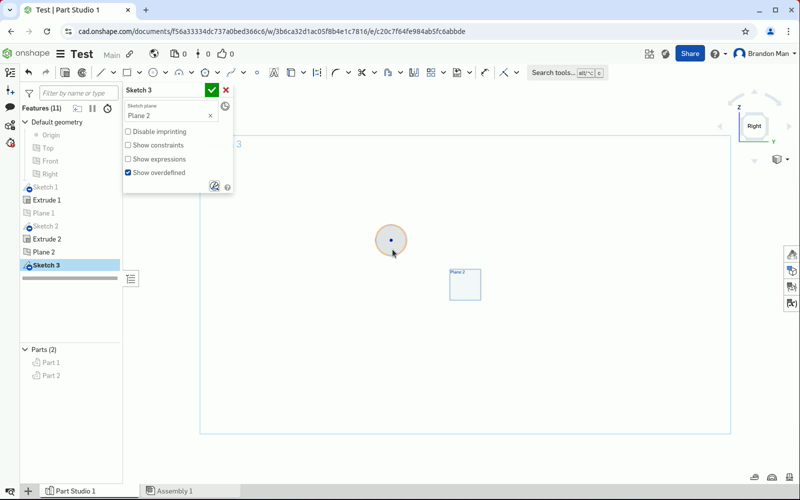
scroll(6)
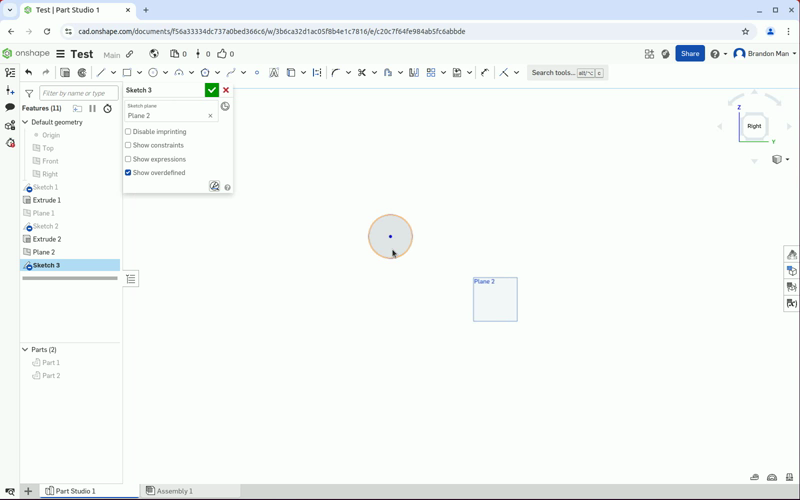
scroll(6)
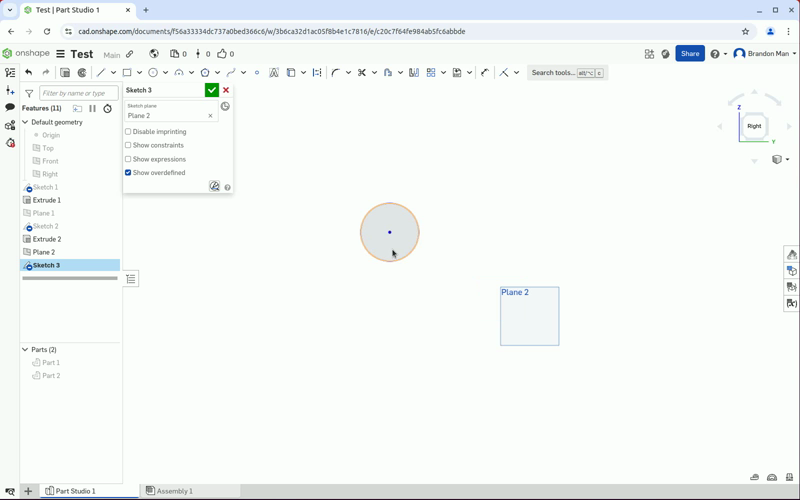
scroll(6)
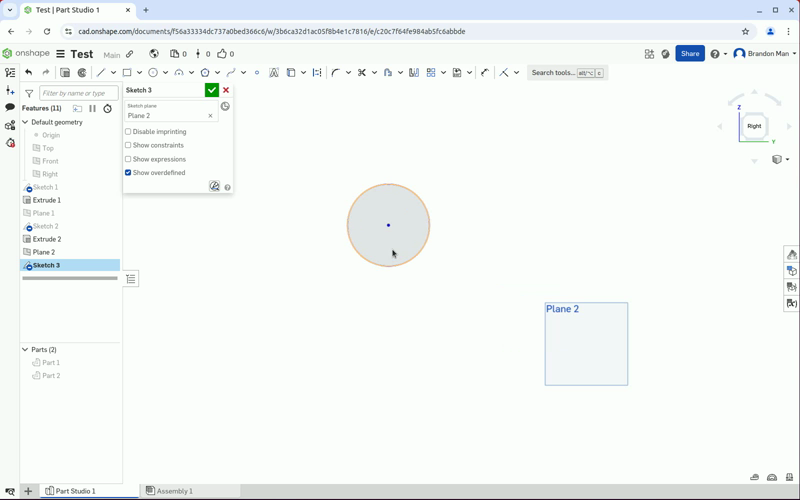
scroll(6)
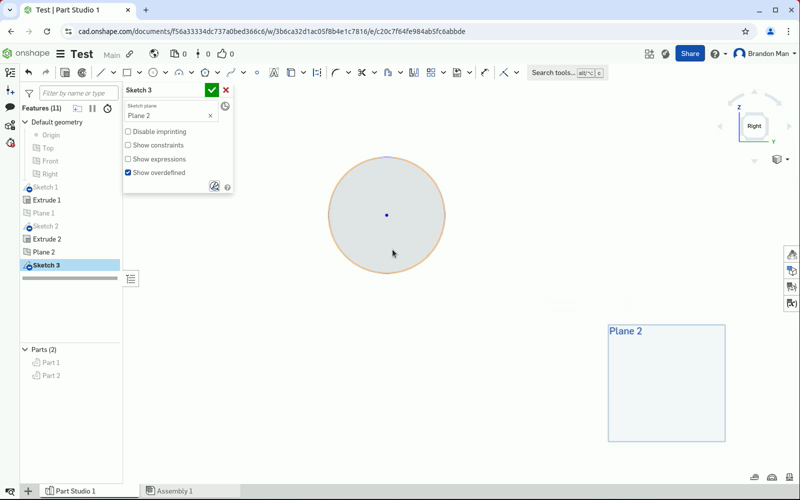
scroll(6)
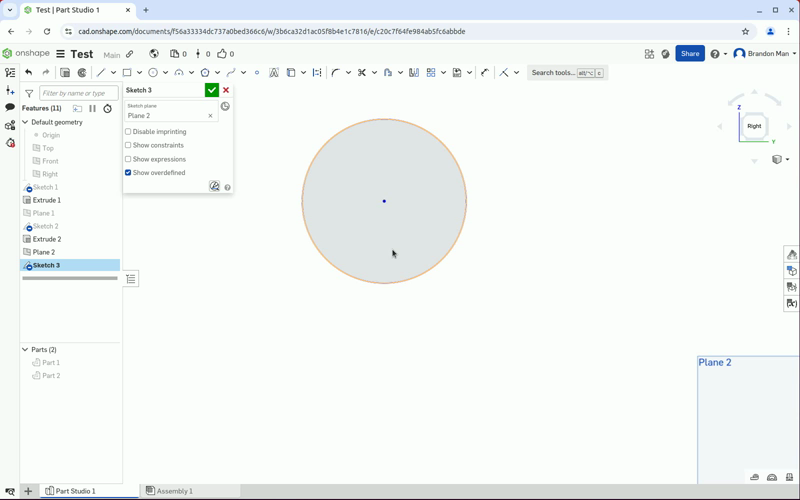
scroll(6)
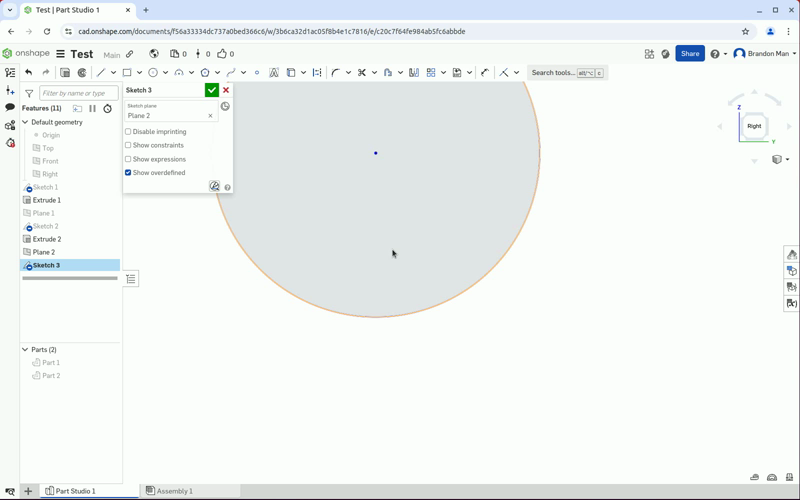
click(392, 249)
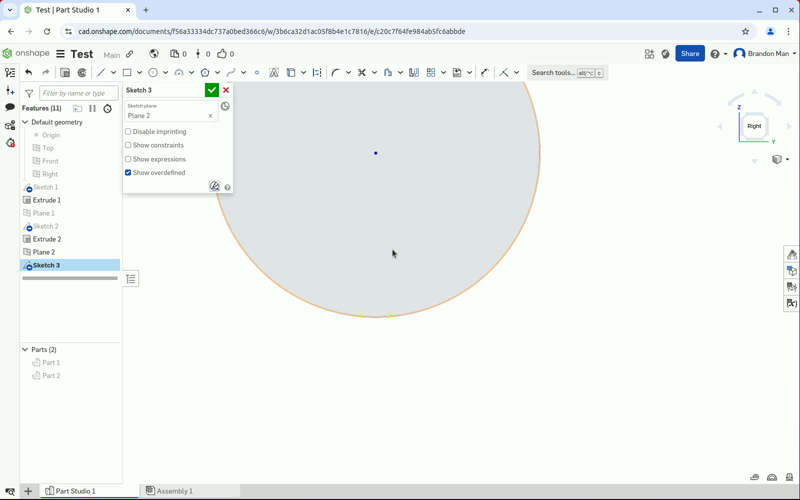
scroll(-6)
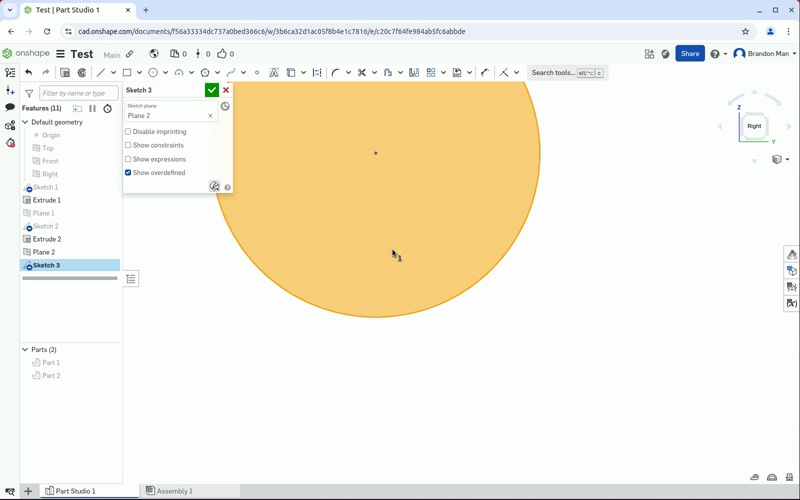
scroll(-6)
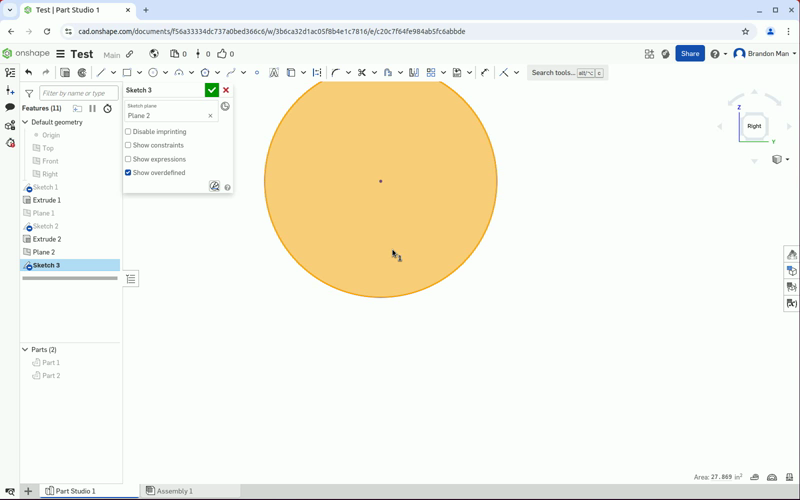
scroll(-6)
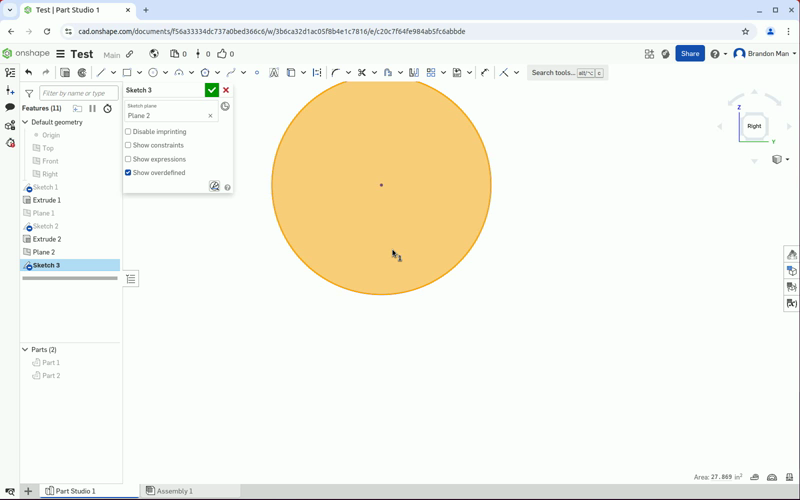
scroll(-6)
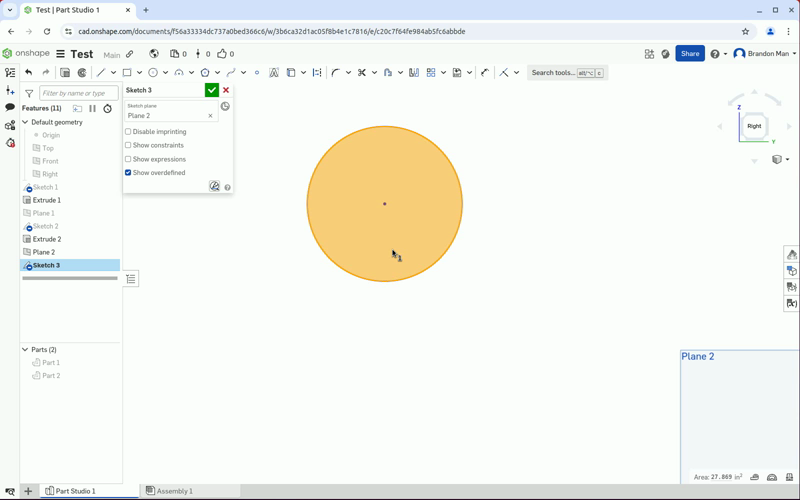
scroll(-6)
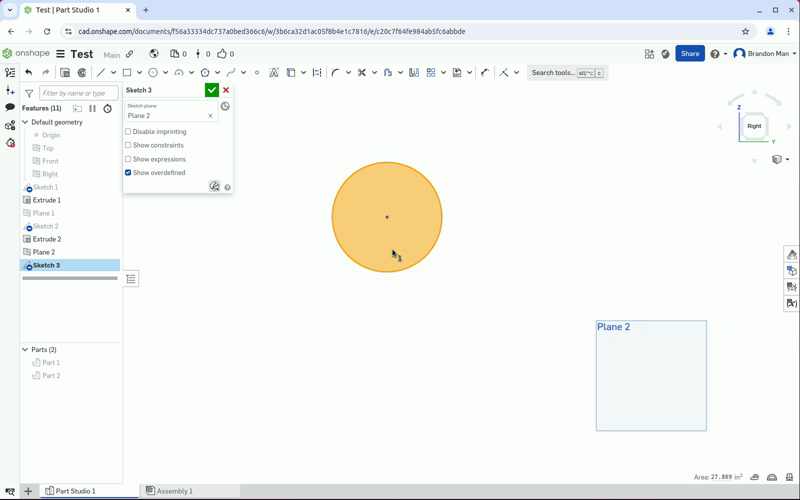
scroll(-6)
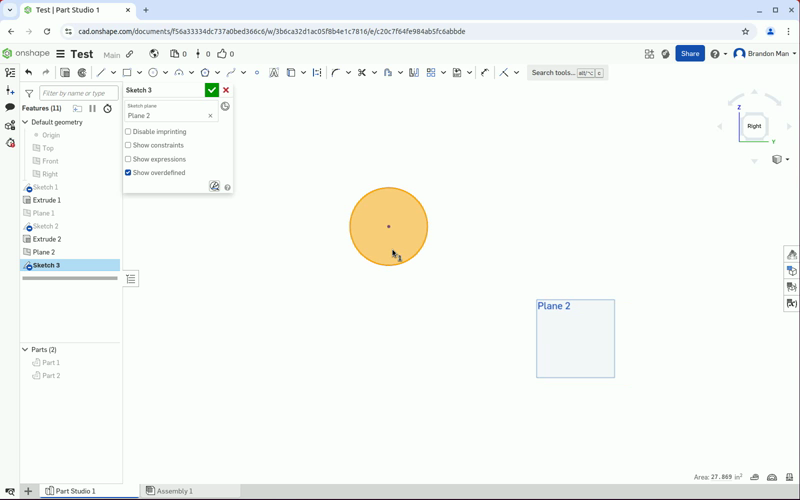
scroll(-6)
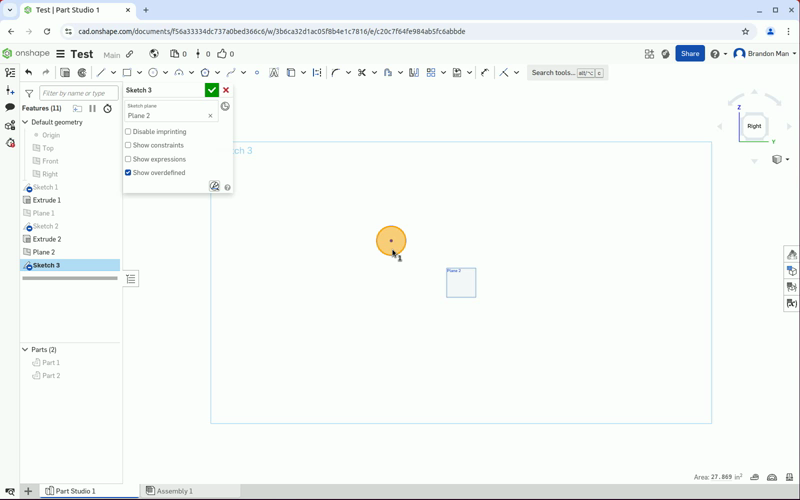
mouse_move(73, 352)
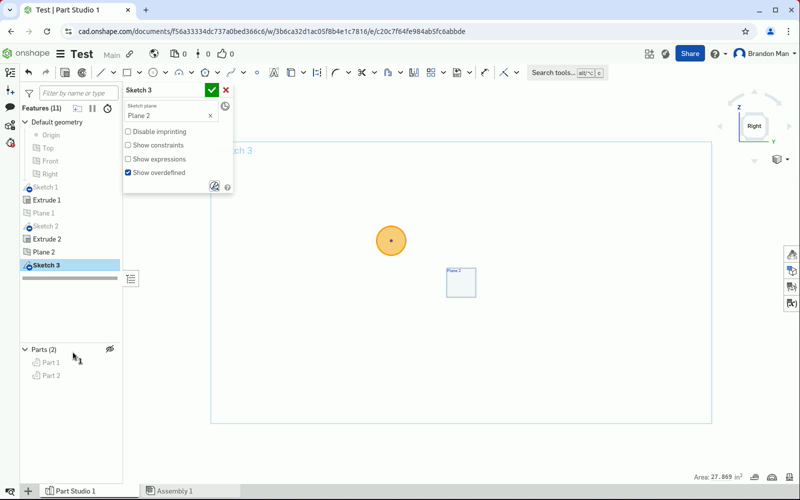
key(shift+y)
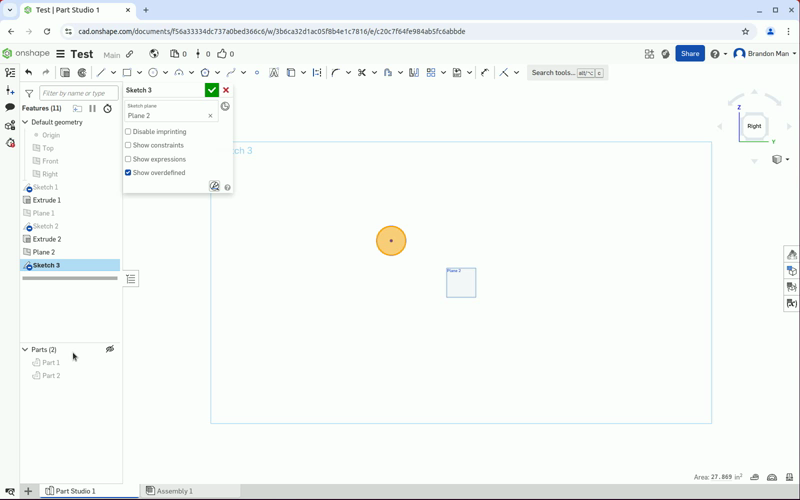
key(shift+e)
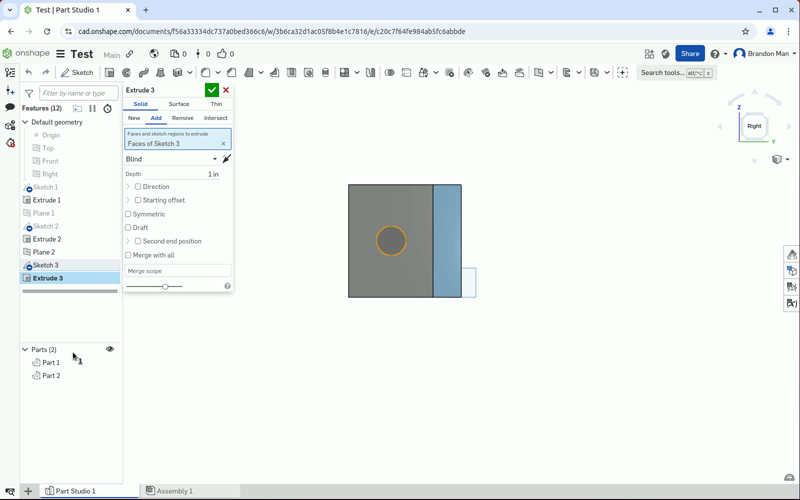
mouse_move(143, 106)
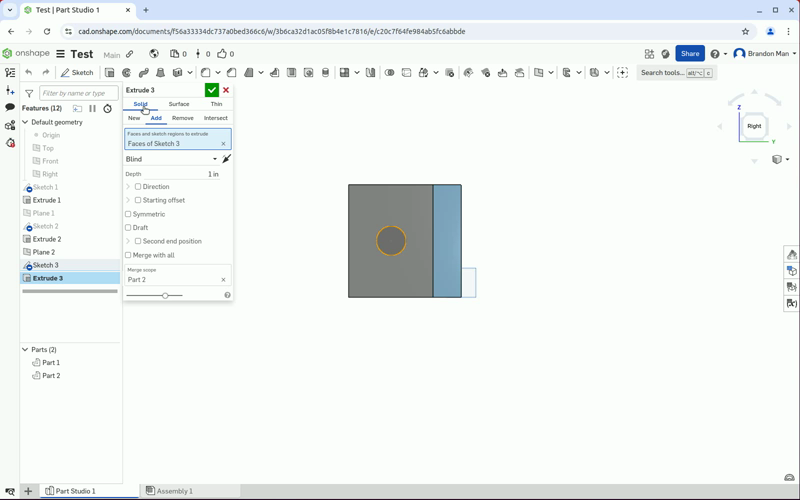
click(143, 106)
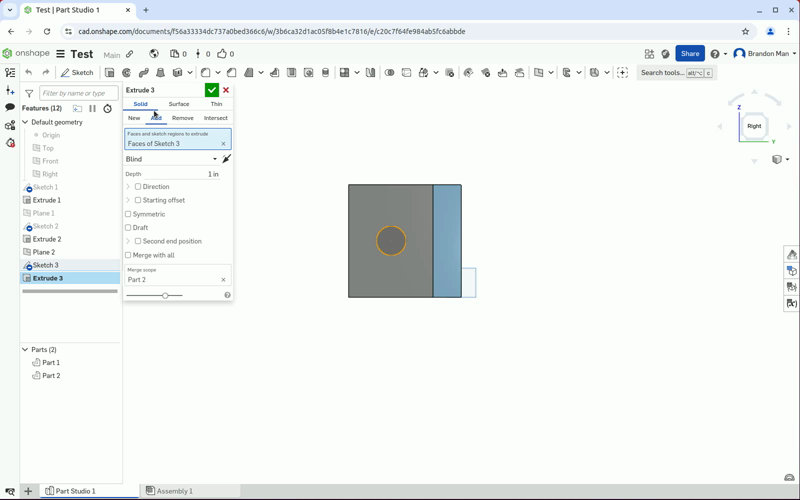
mouse_move(186, 120)
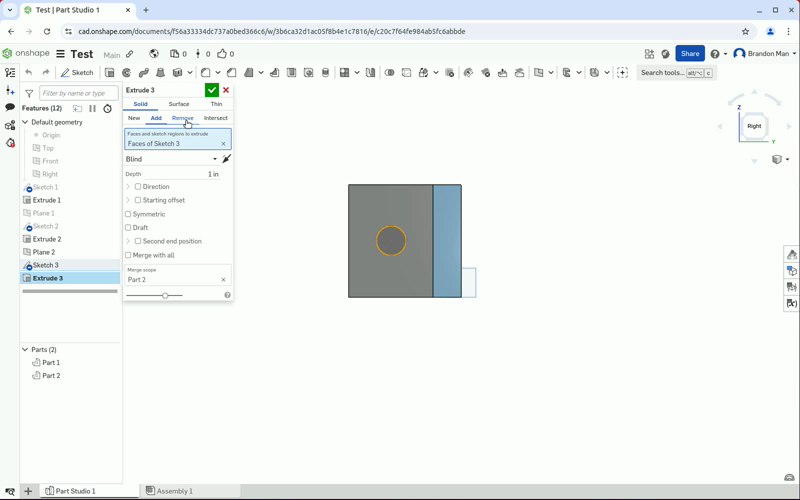
click(186, 120)
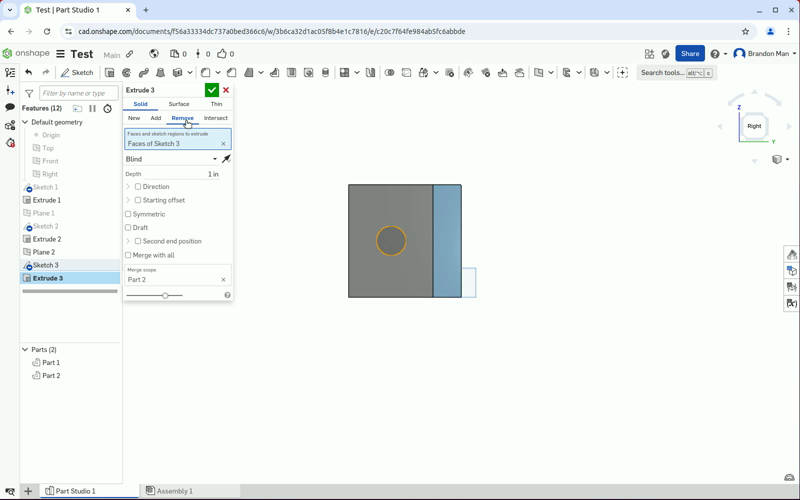
key(tab, 4)
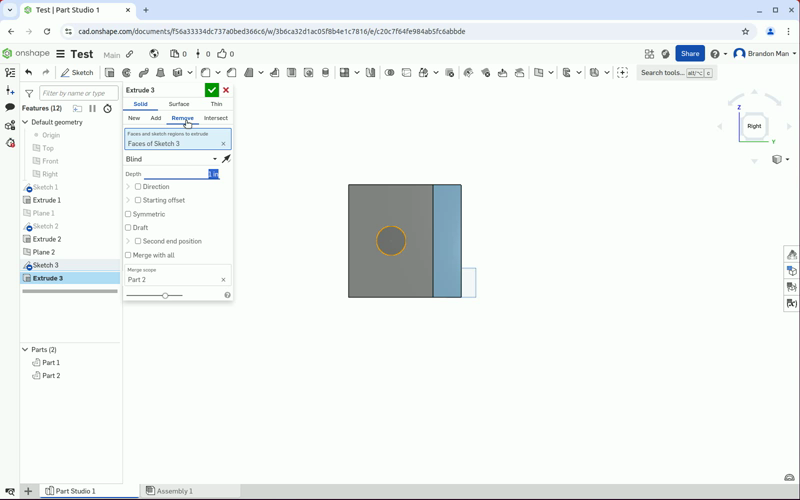
text(11.554)
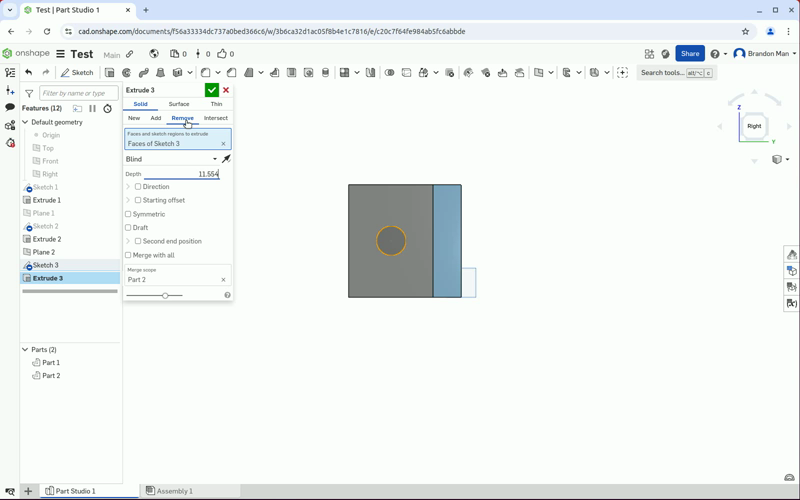
key(tab, 6)
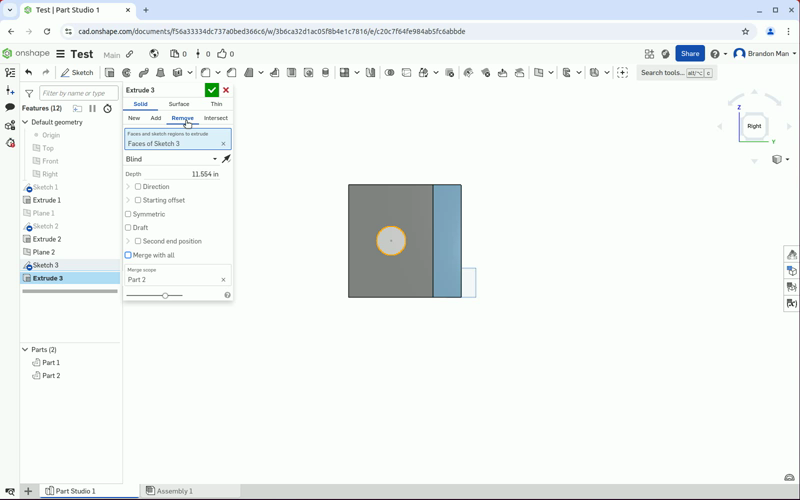
key(space)
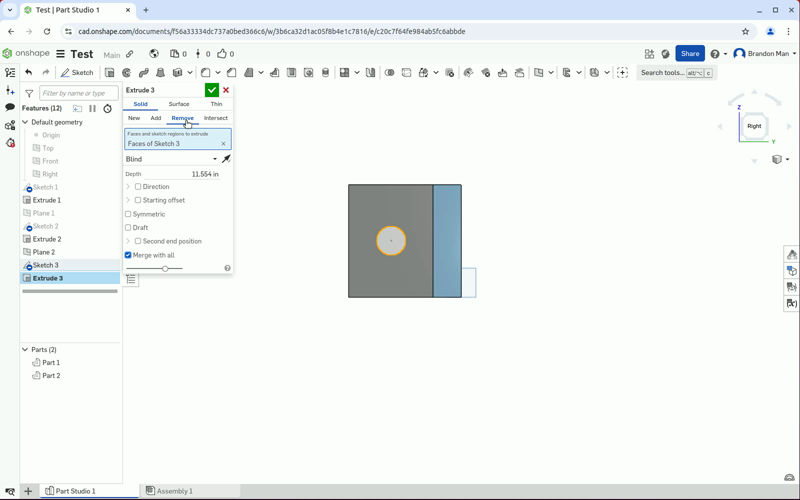
key(enter)
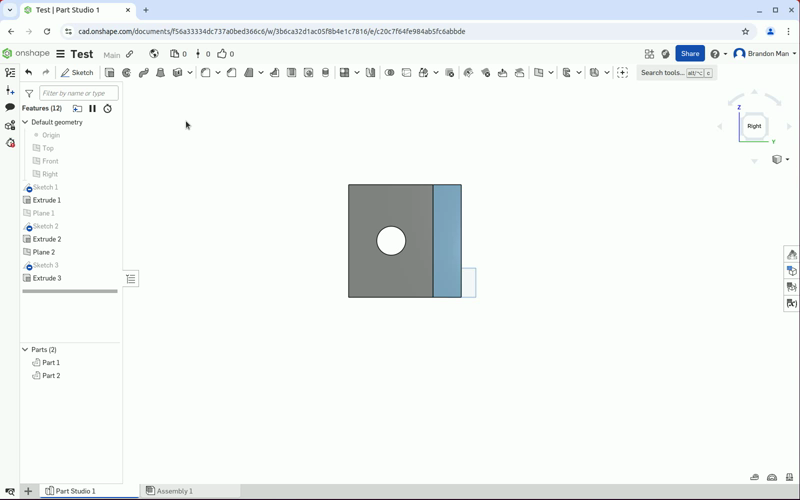
key(shift+h)
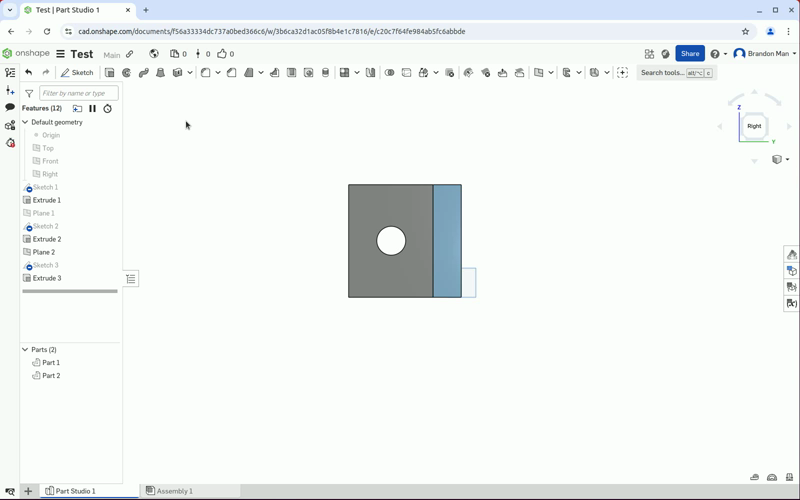
key(shift+h)
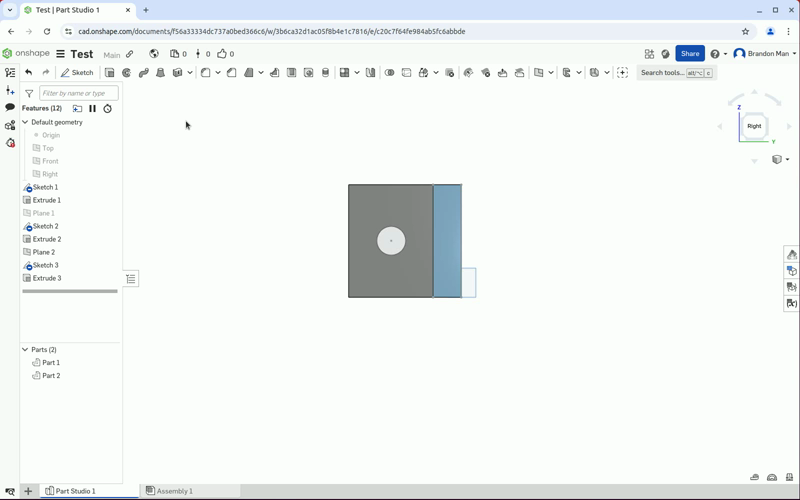
key(shift+7)
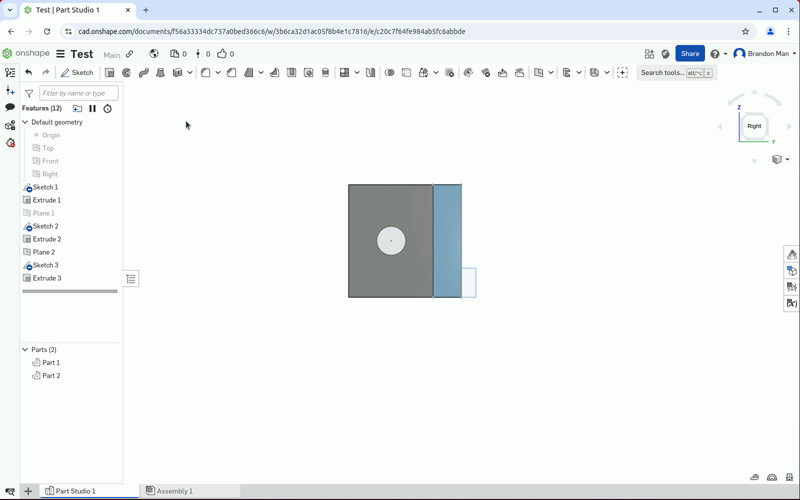
key(right, 2)
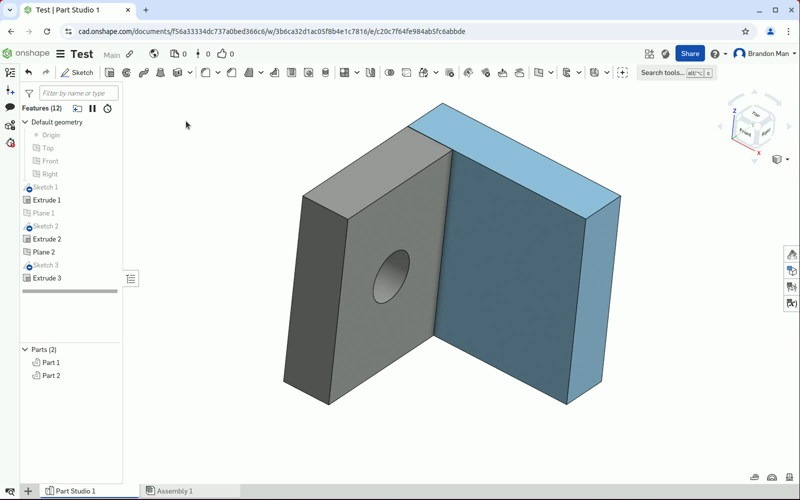
key(down, 2)
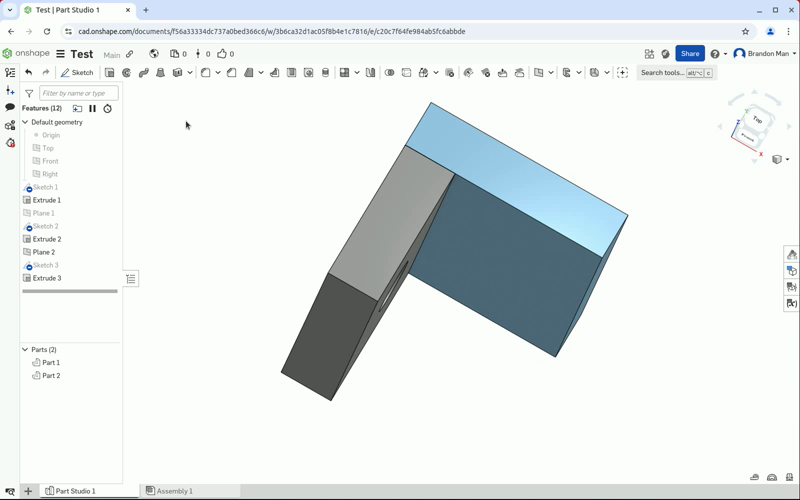
key(up, 2)
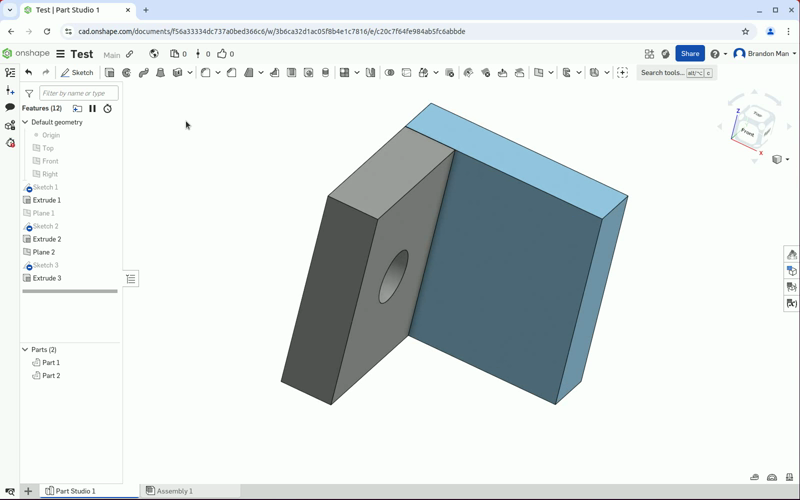
key(left, 2)
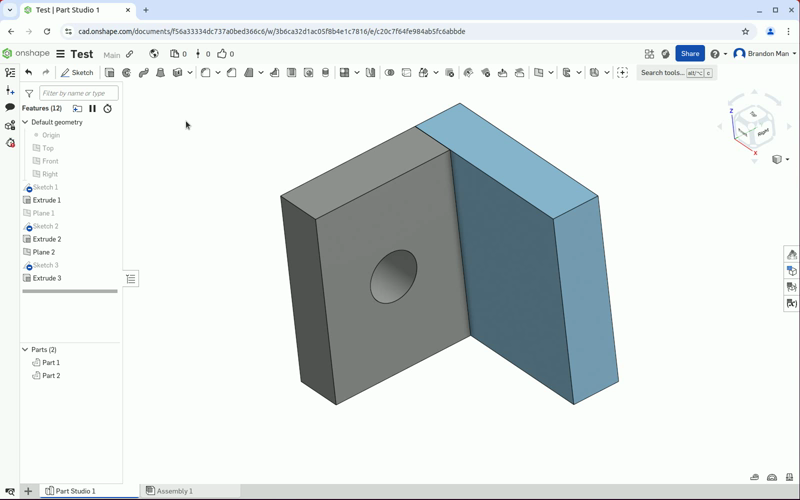
mouse_move(73, 189)
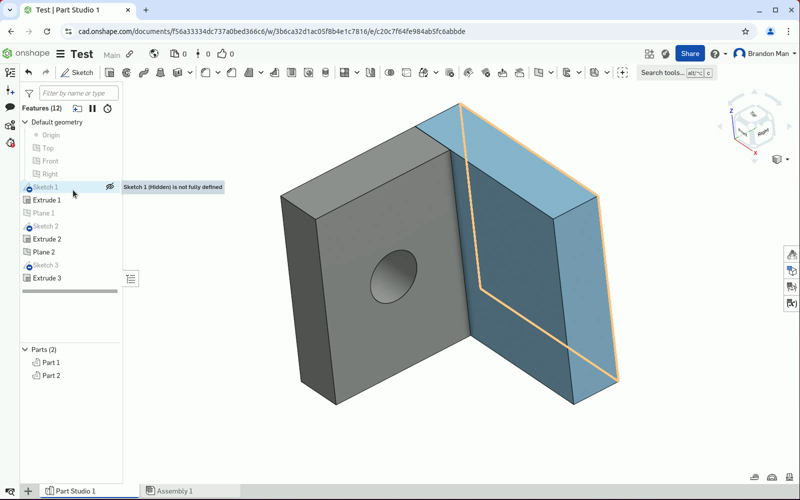
click(73, 189)